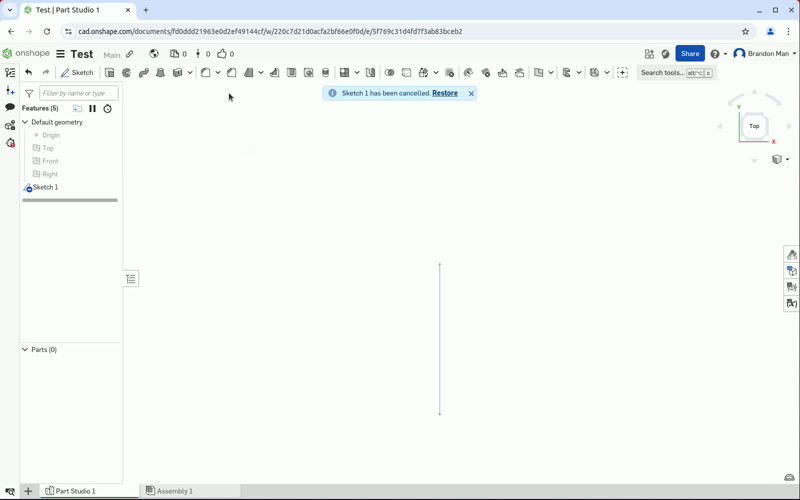
key(shift+h)
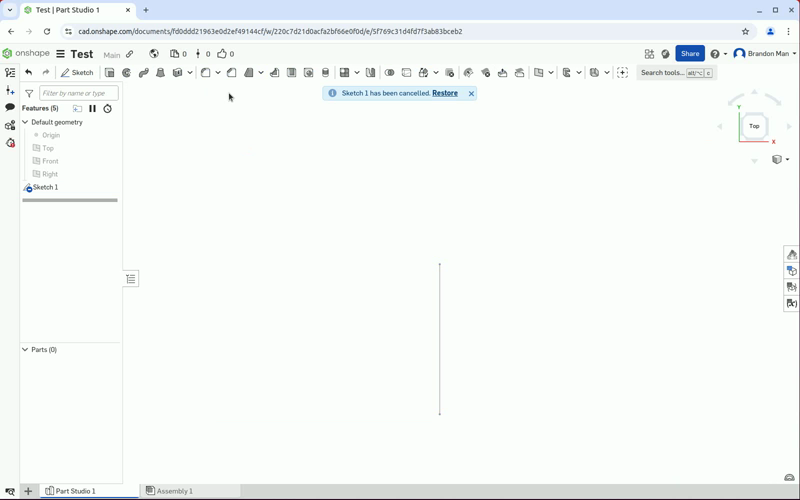
key(shift+s)
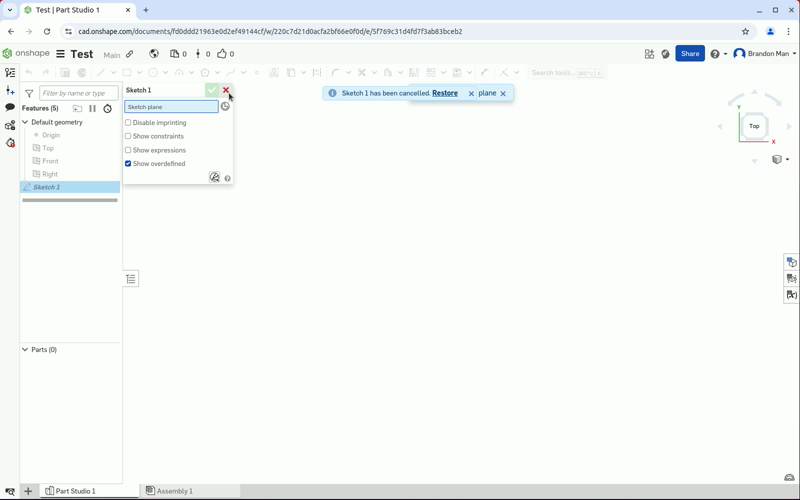
mouse_move(73, 150)
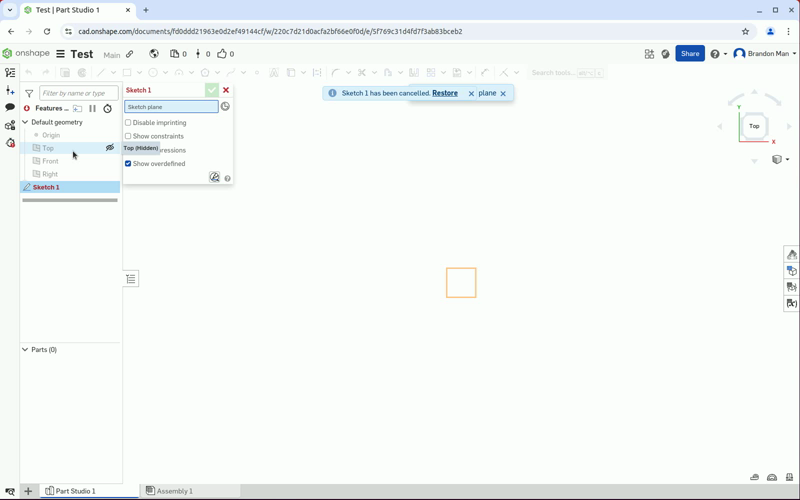
click(73, 150)
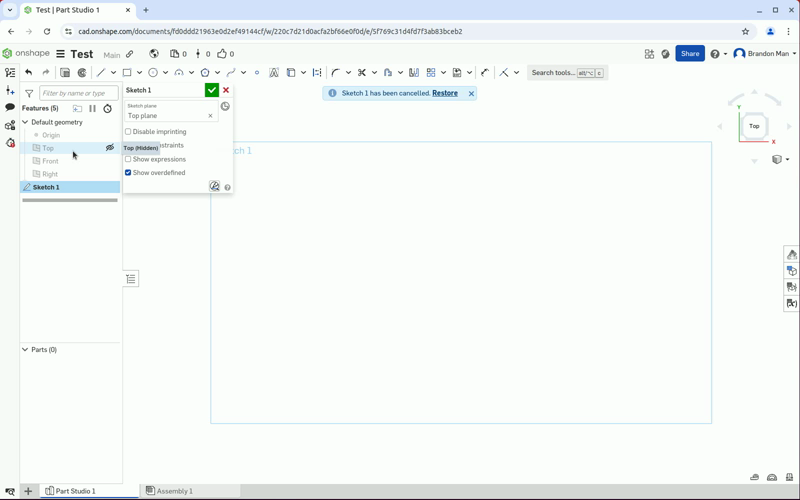
mouse_move(73, 352)
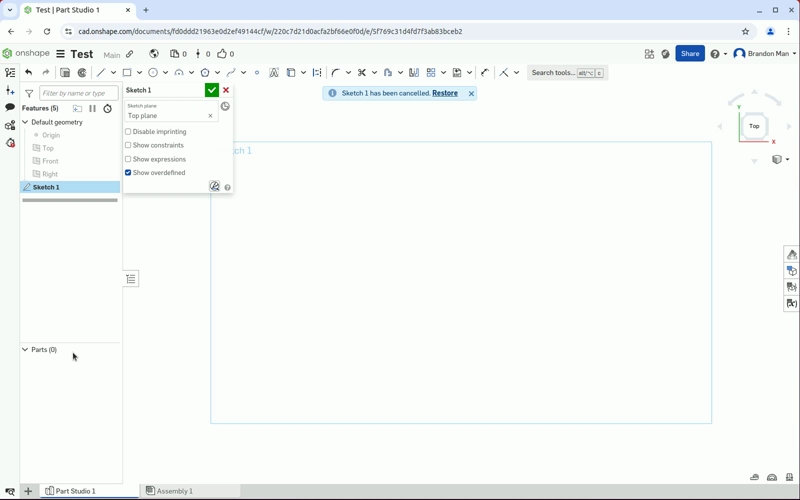
key(y)
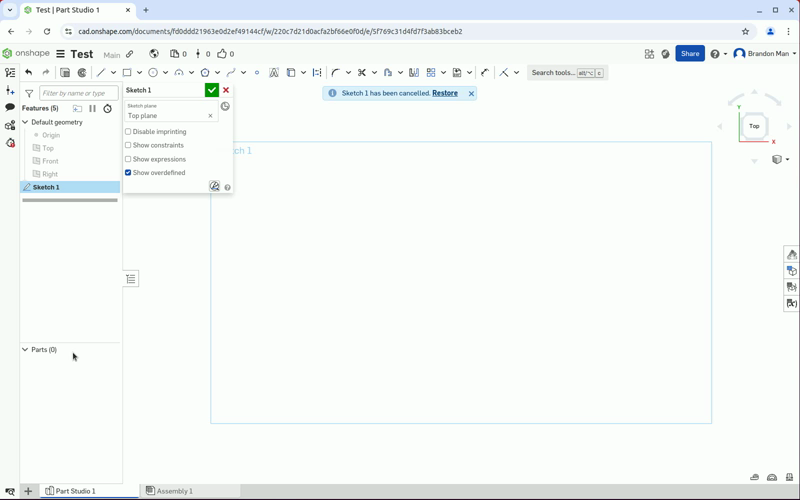
key(l)
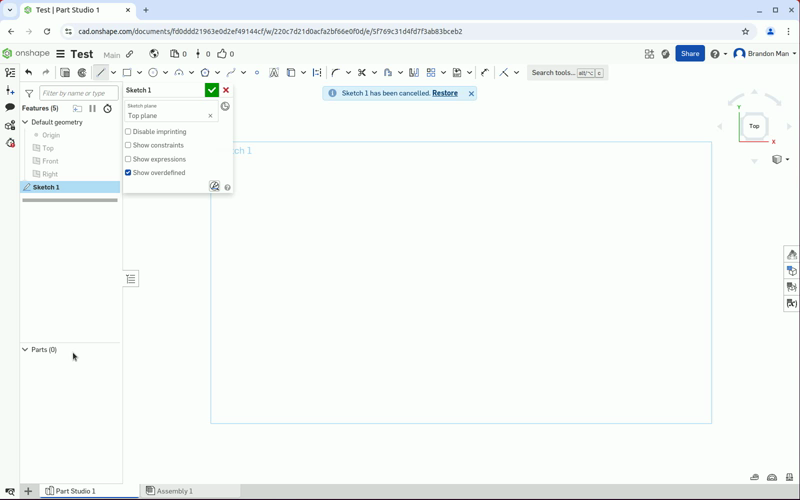
key_down(shift)
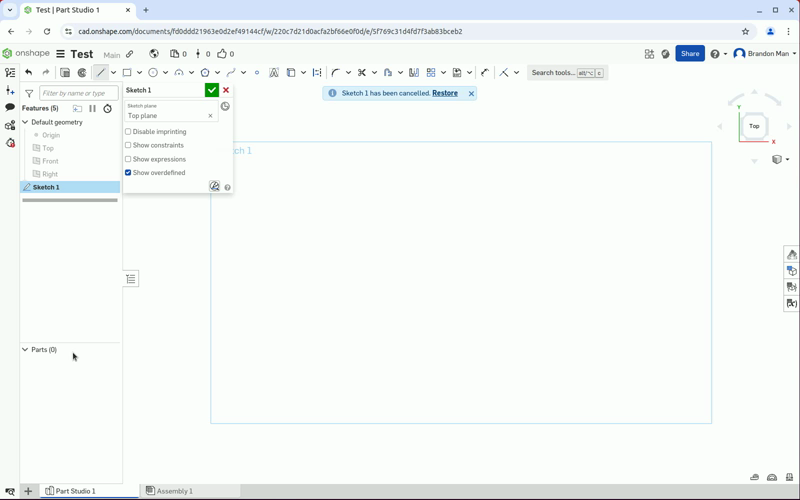
mouse_move(348, 386)
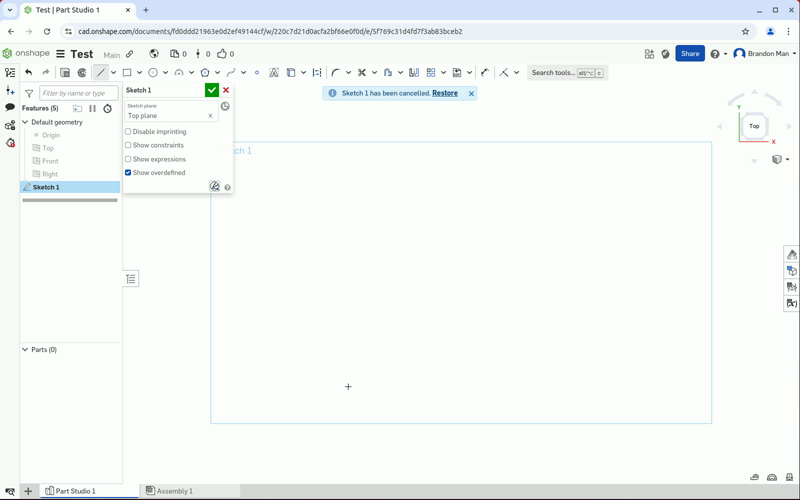
click(348, 386)
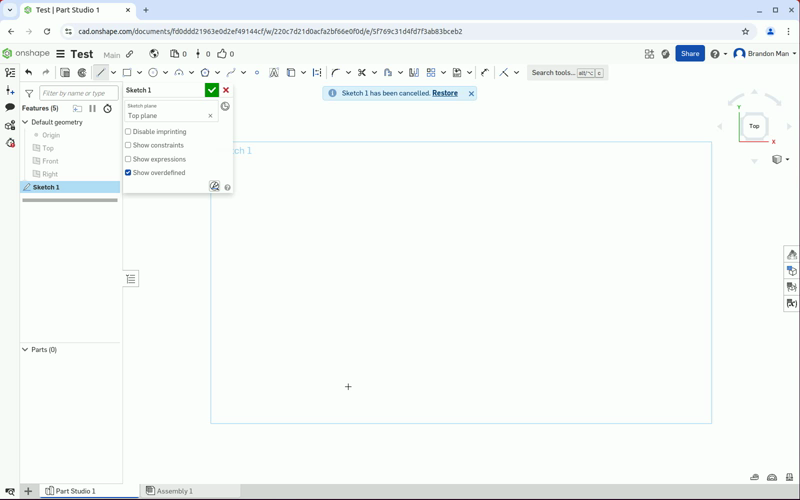
key_up(shift)
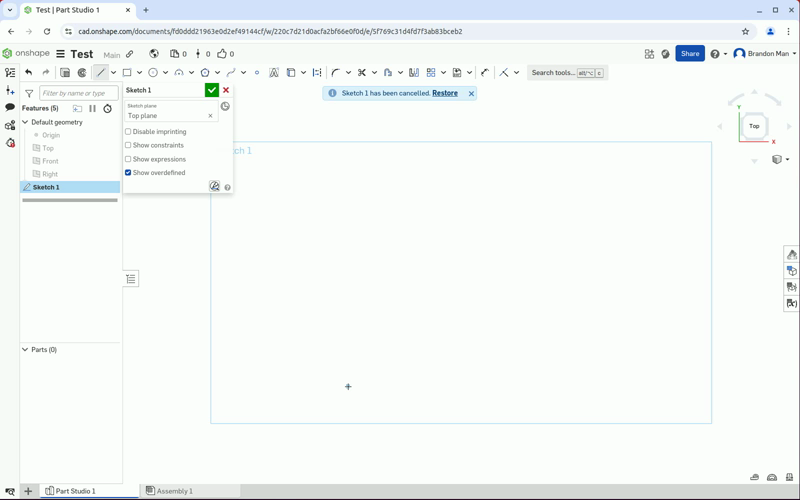
key_down(shift)
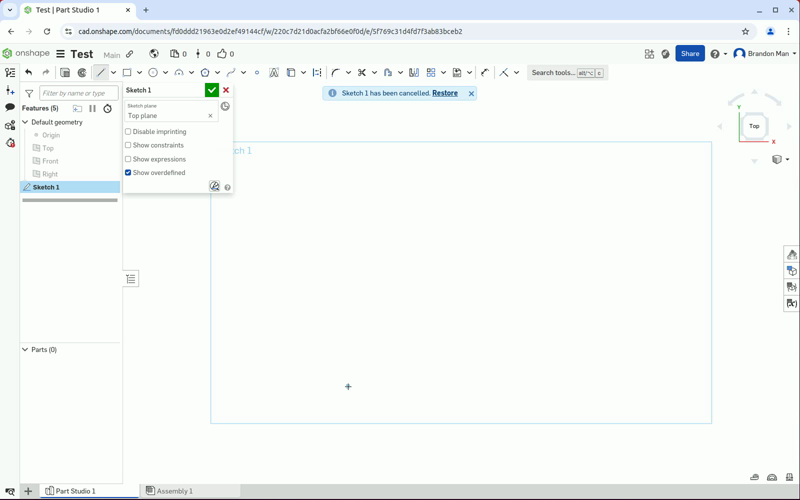
mouse_move(572, 386)
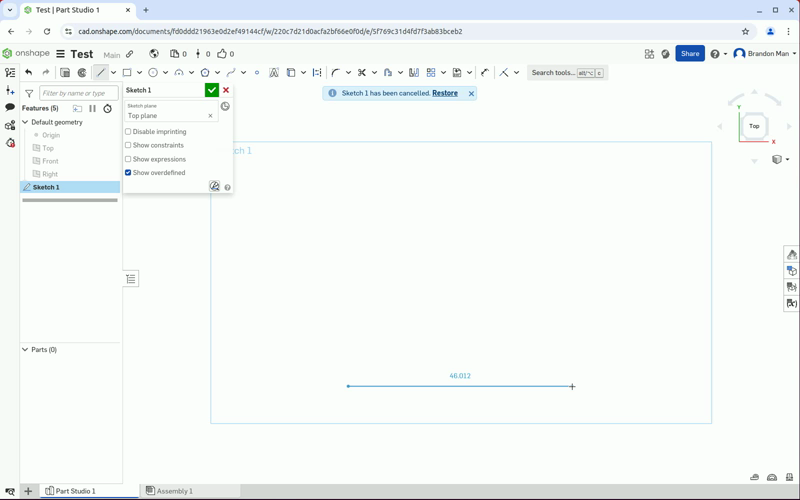
click(572, 386)
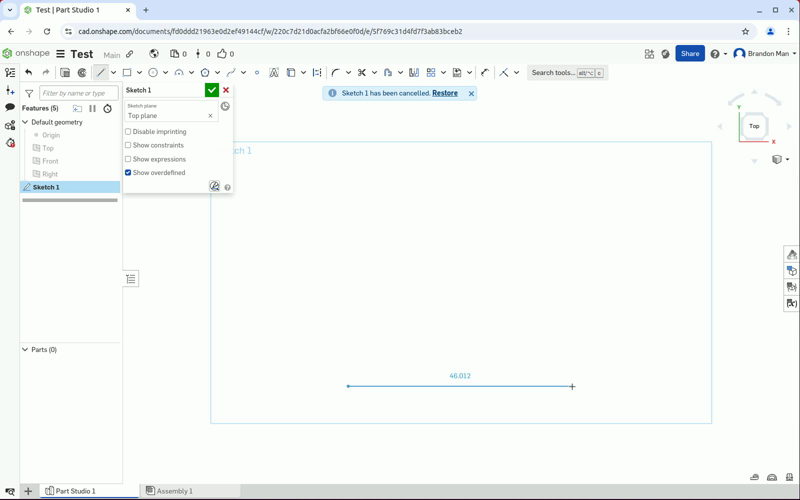
key_up(shift)
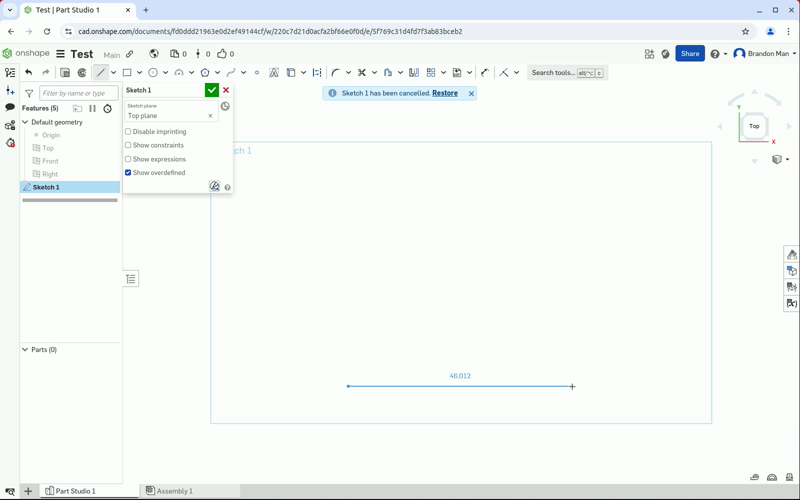
key_down(shift)
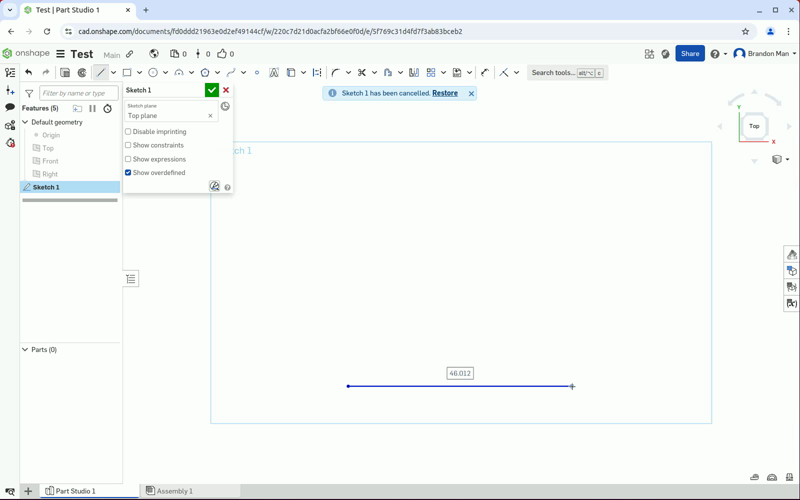
mouse_move(572, 181)
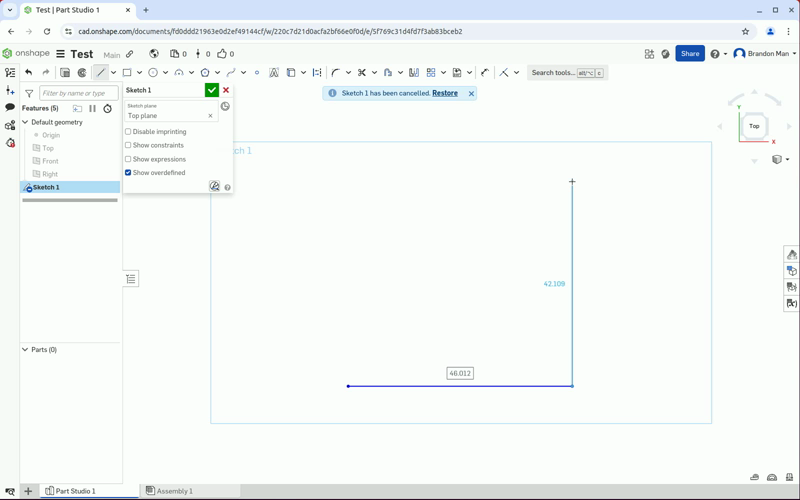
click(572, 181)
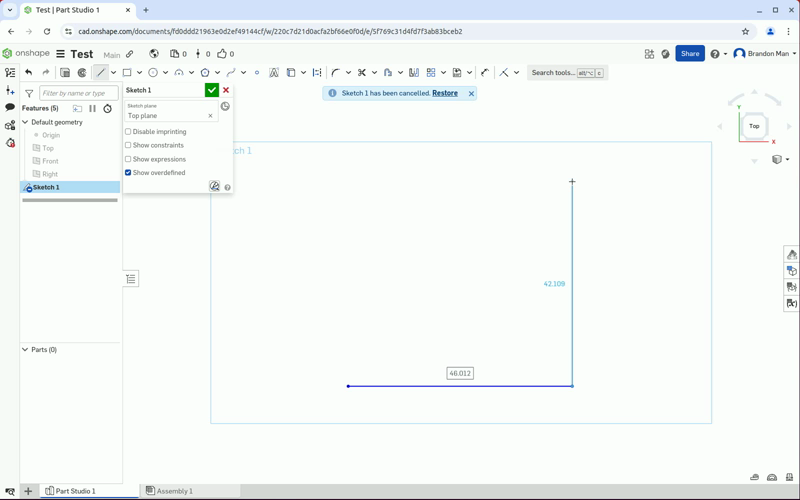
key_up(shift)
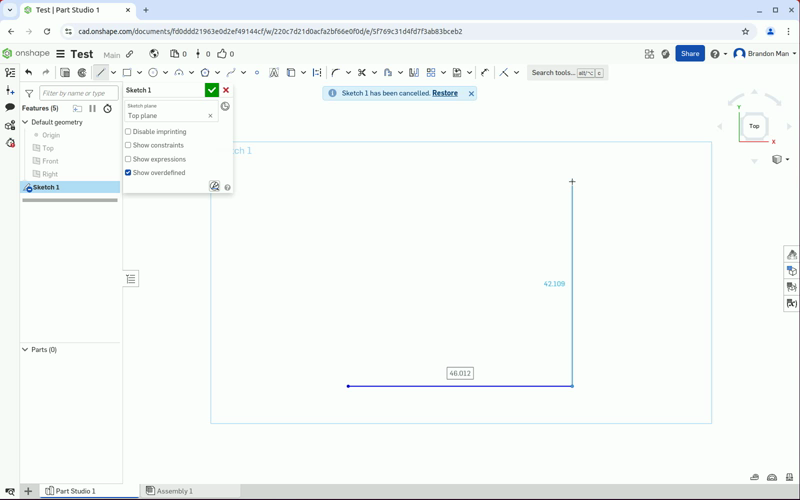
key_down(shift)
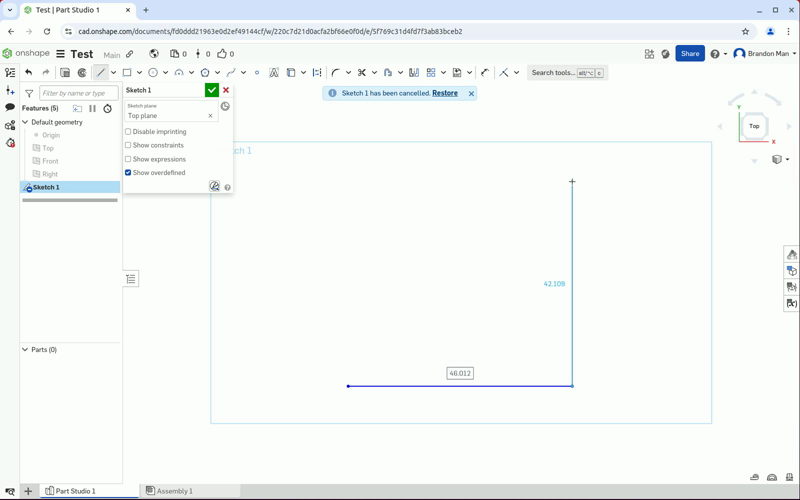
mouse_move(348, 181)
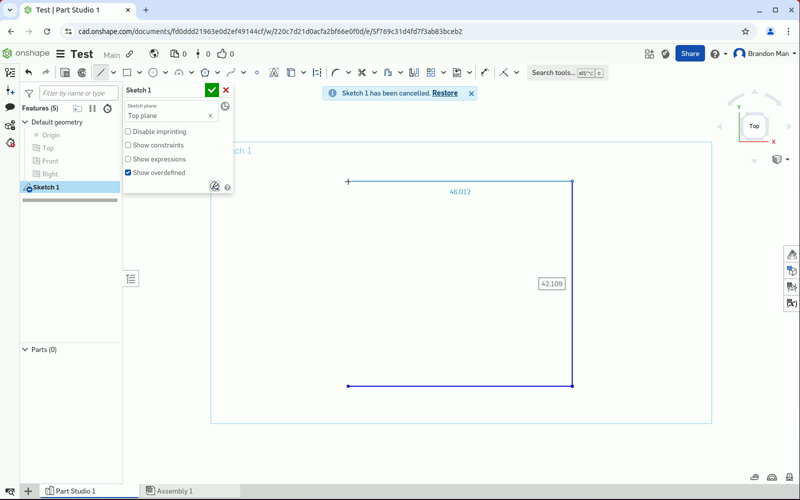
click(348, 181)
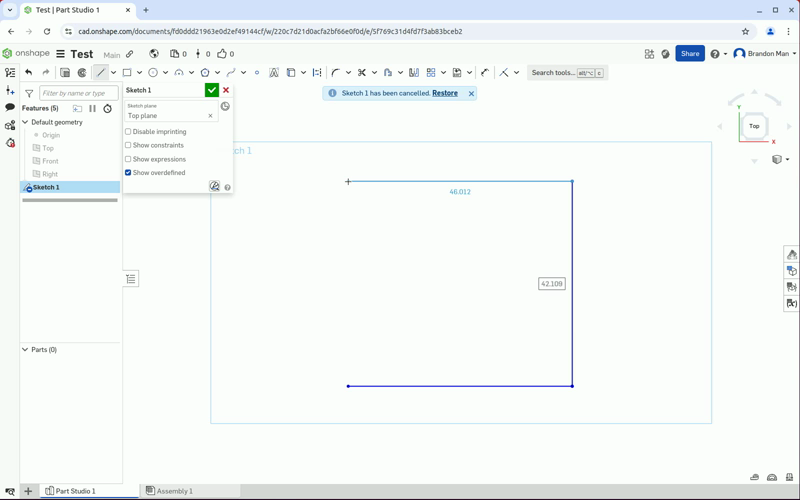
key_up(shift)
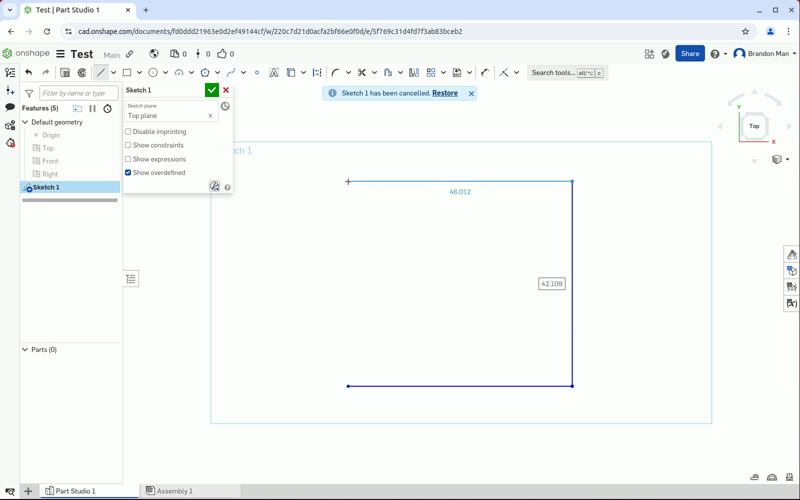
key_down(shift)
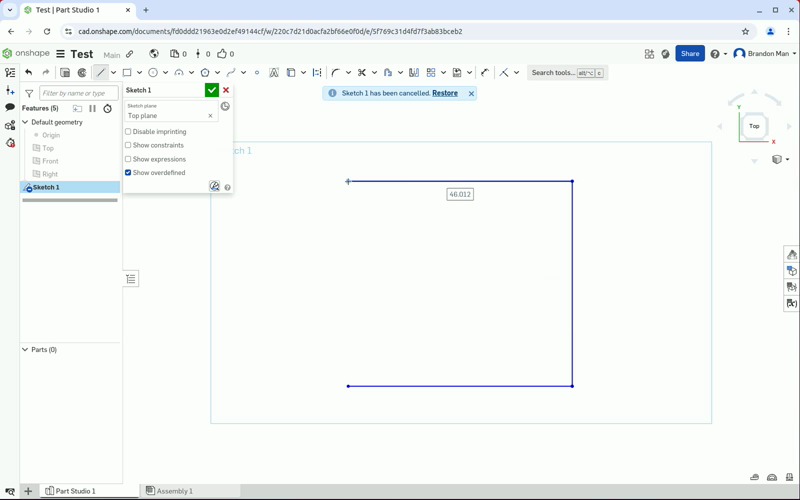
mouse_move(348, 386)
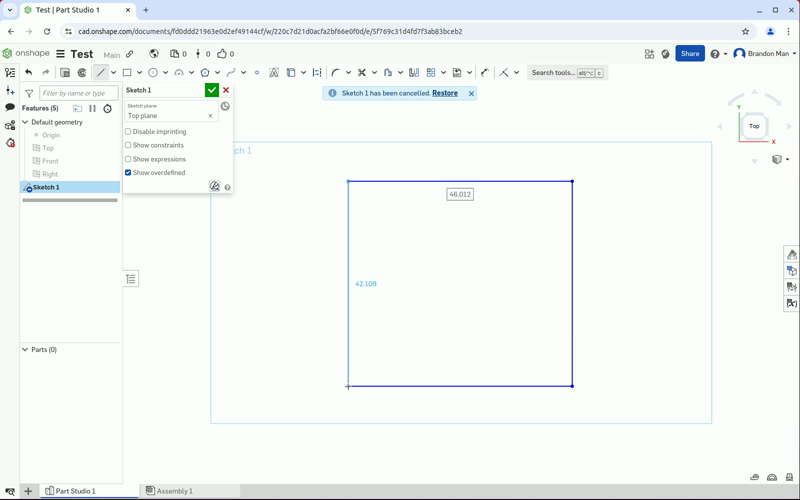
key_up(shift)
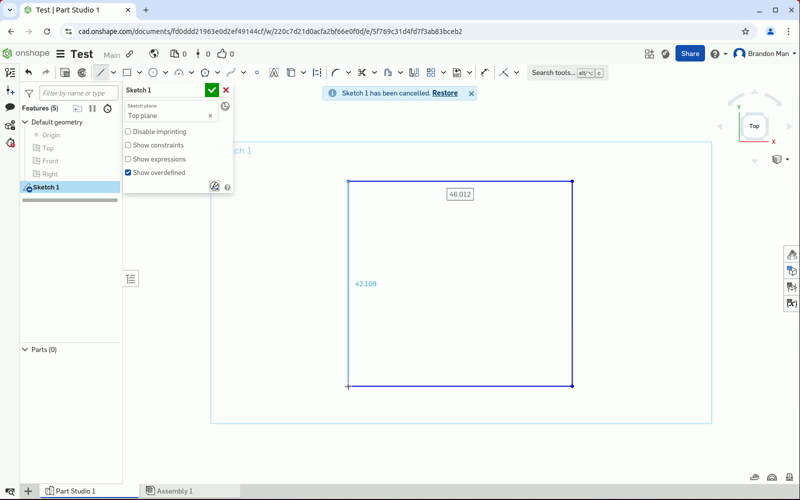
click(348, 386)
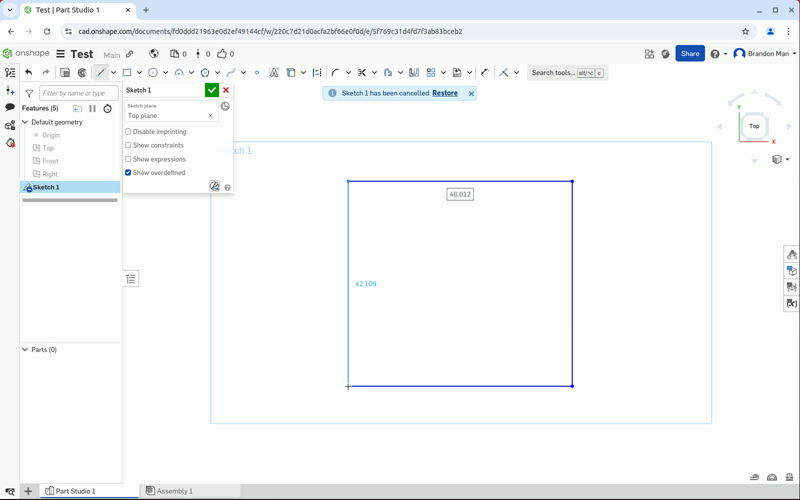
key(esc)
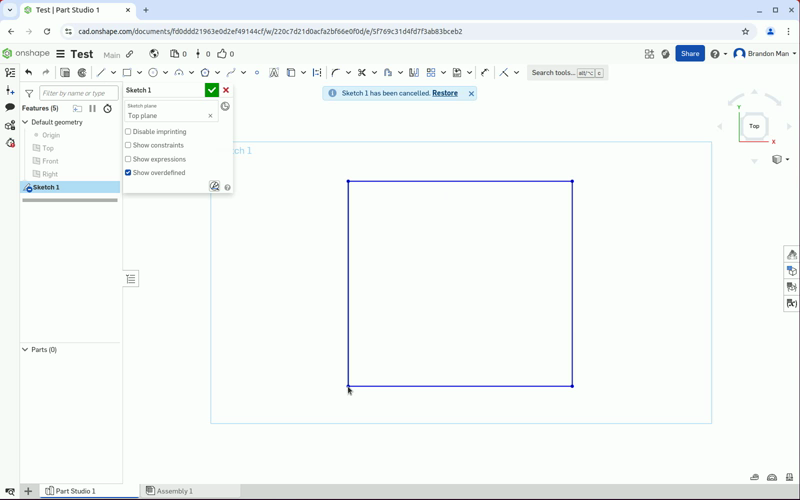
mouse_move(423, 353)
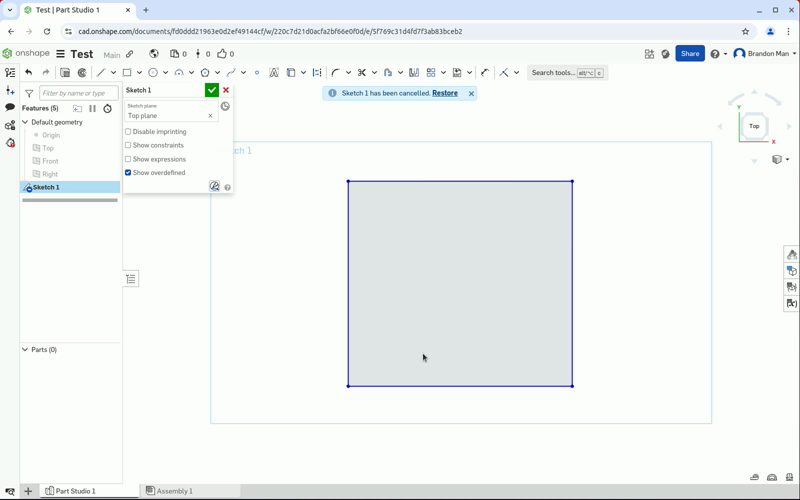
click(423, 353)
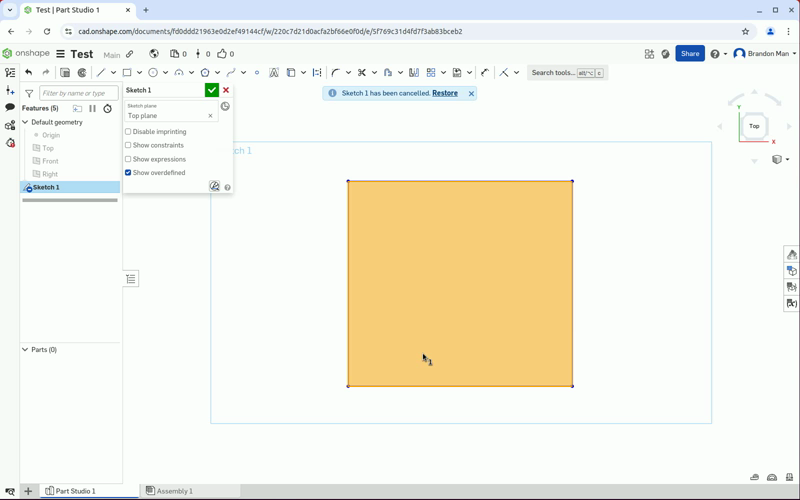
mouse_move(73, 352)
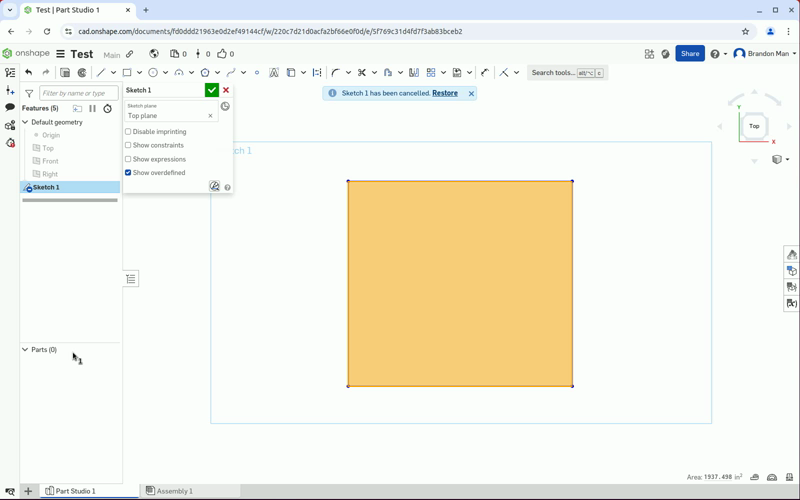
key(shift+y)
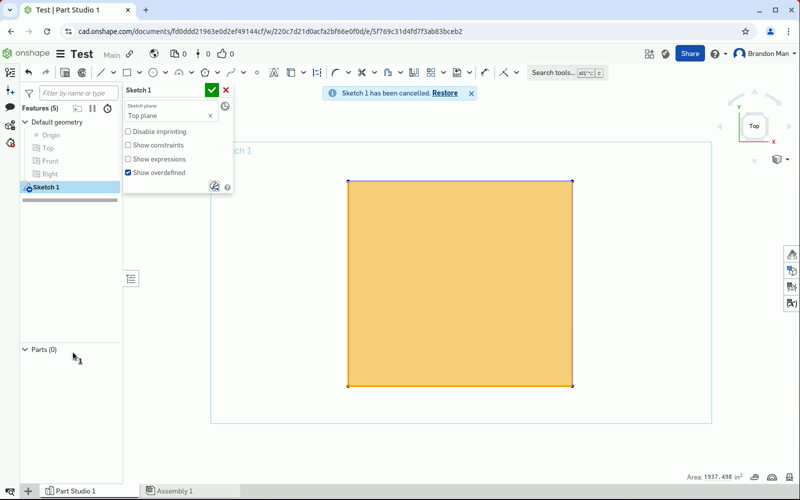
key(shift+e)
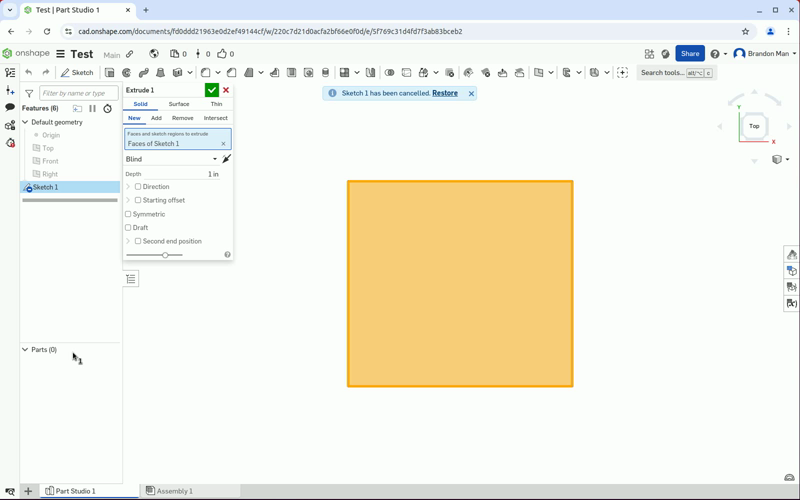
mouse_move(143, 106)
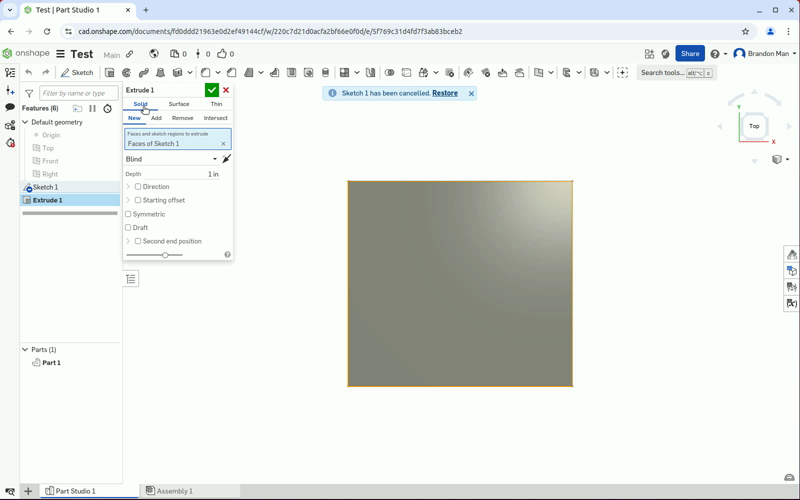
click(143, 106)
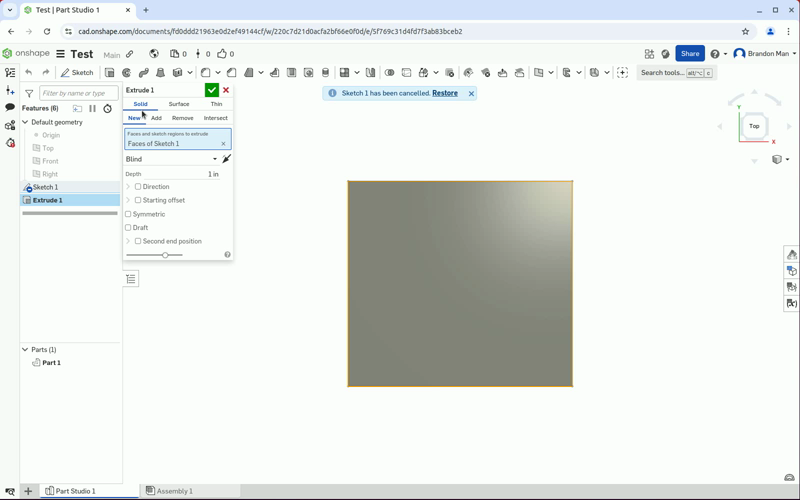
mouse_move(137, 120)
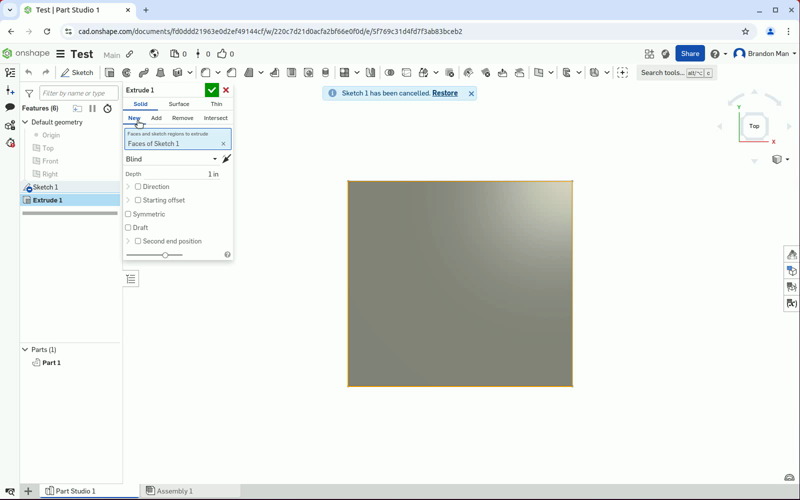
click(137, 120)
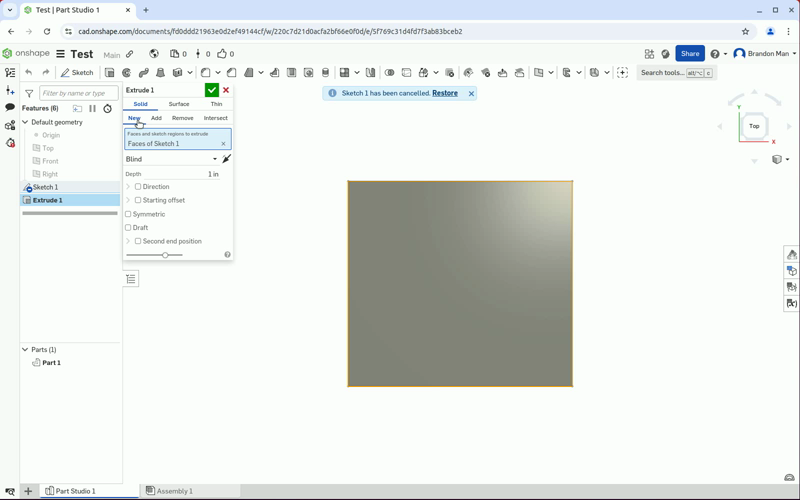
key(tab, 4)
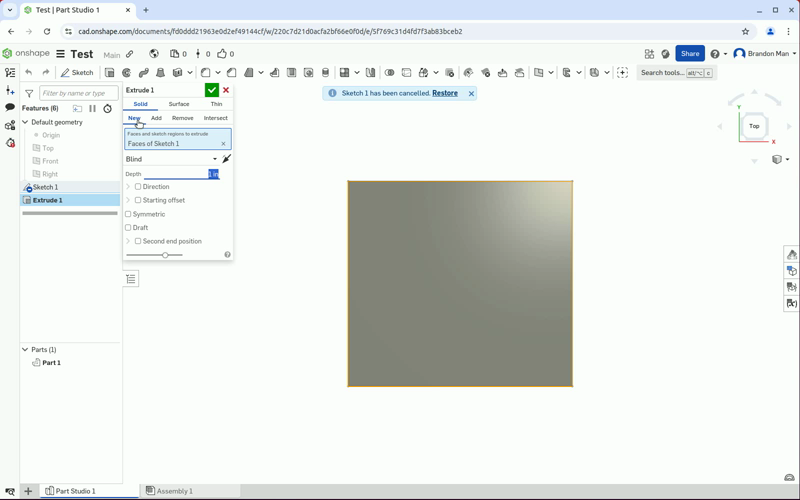
text(2.166)
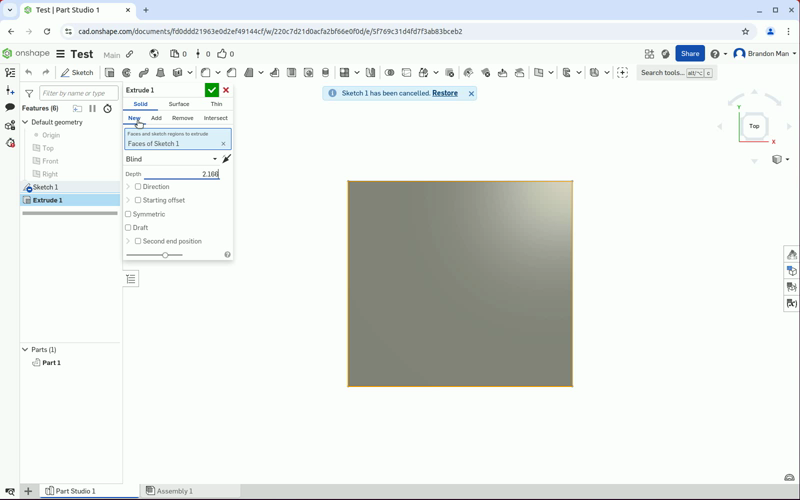
key(enter)
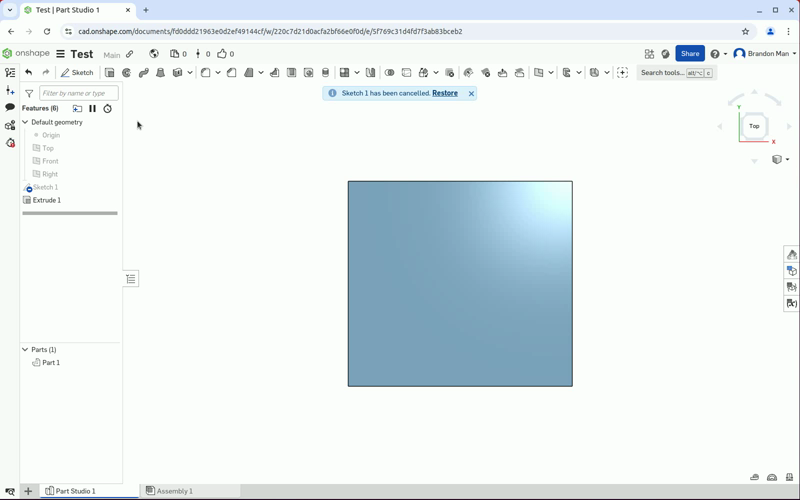
key(shift+h)
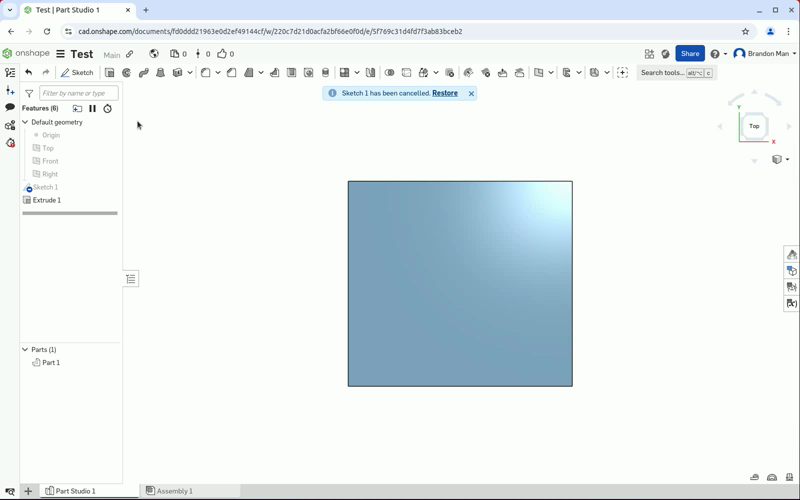
key(shift+h)
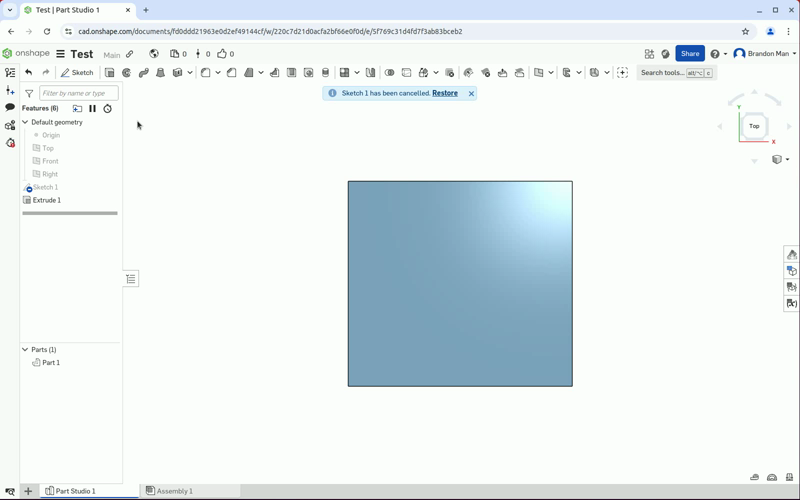
mouse_move(73, 189)
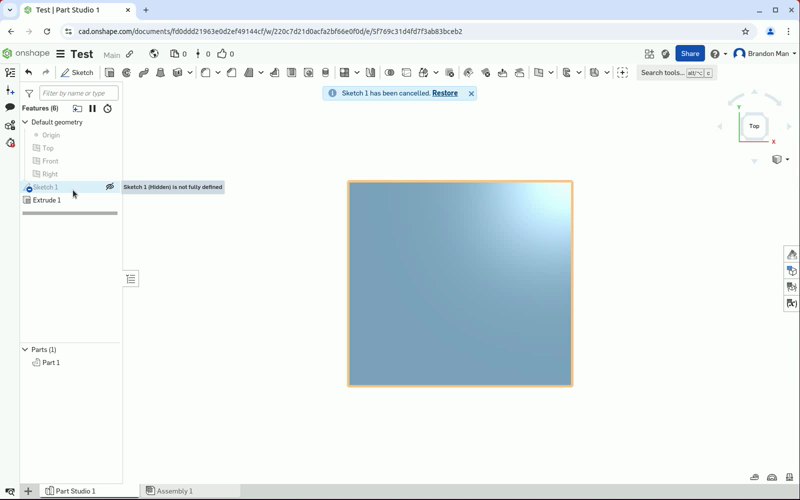
click(73, 189)
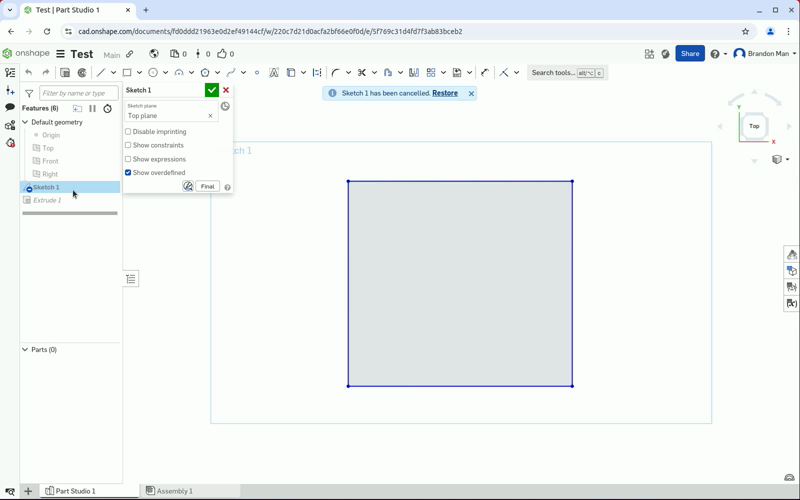
mouse_move(229, 92)
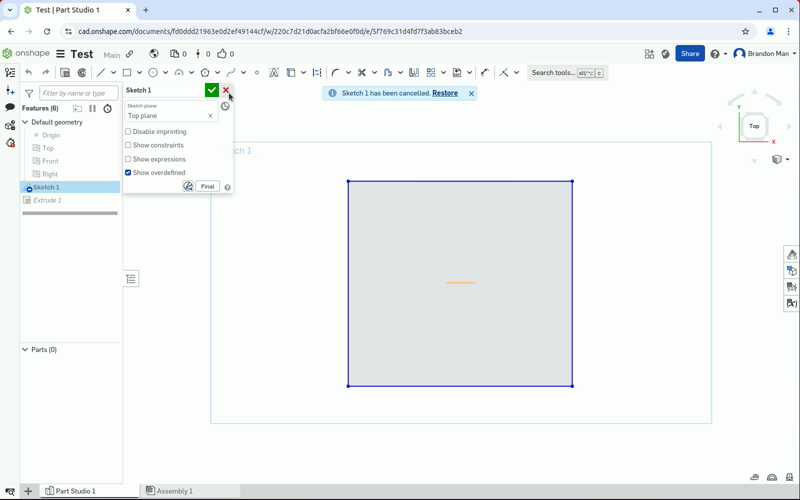
click(229, 92)
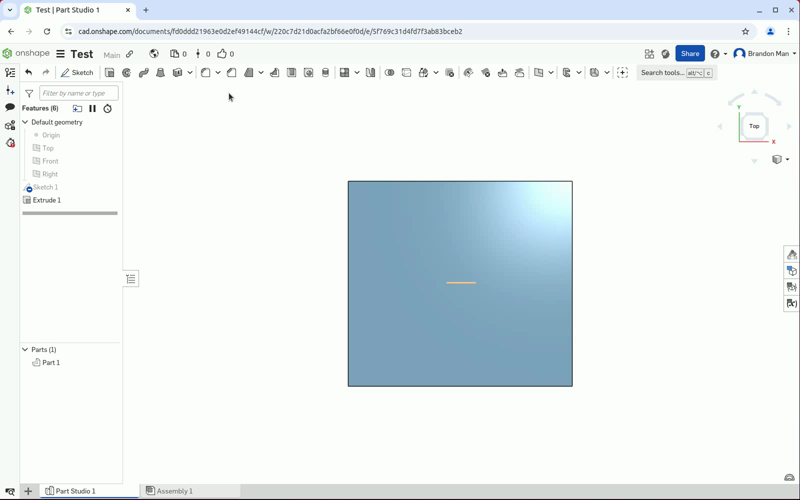
mouse_move(541, 75)
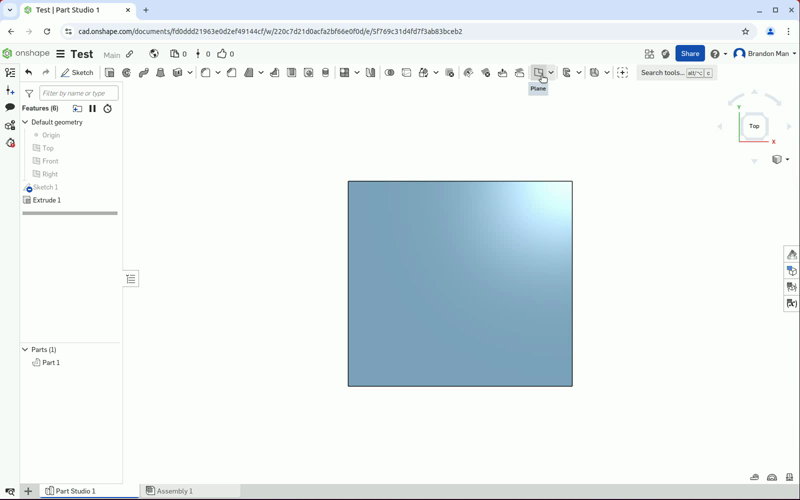
click(541, 75)
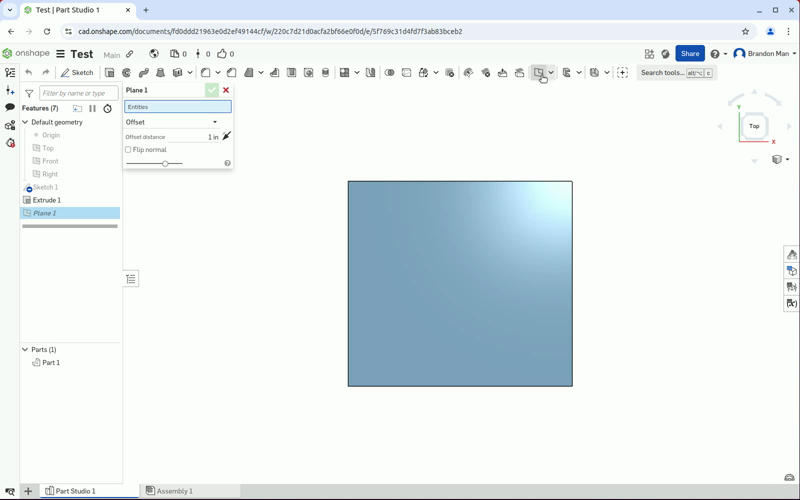
mouse_move(73, 150)
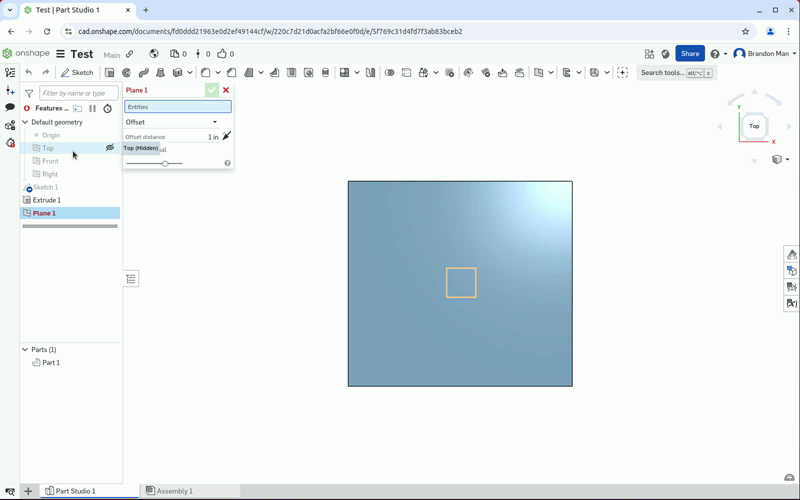
click(73, 150)
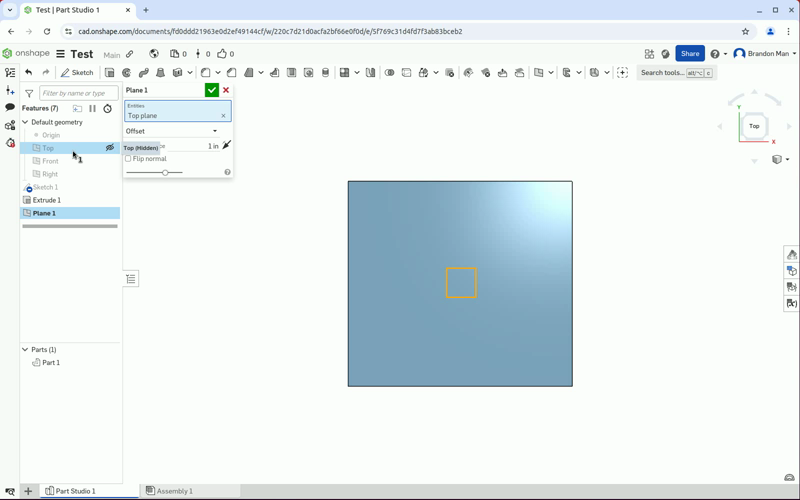
key(tab, 2)
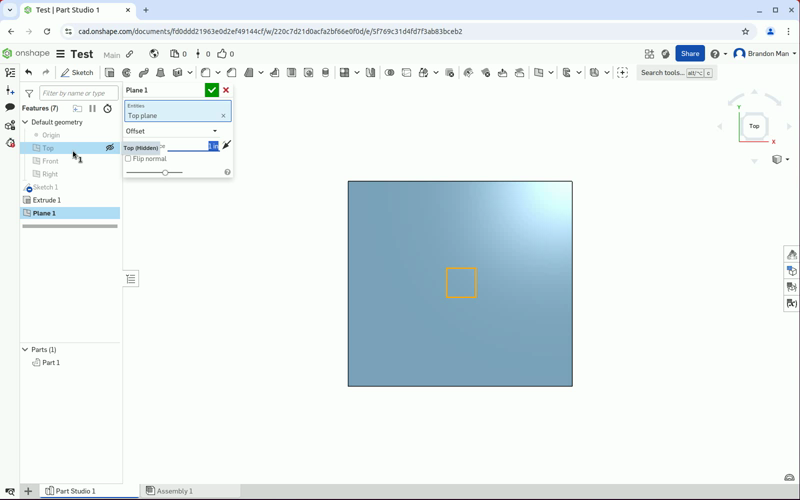
text(2.157)
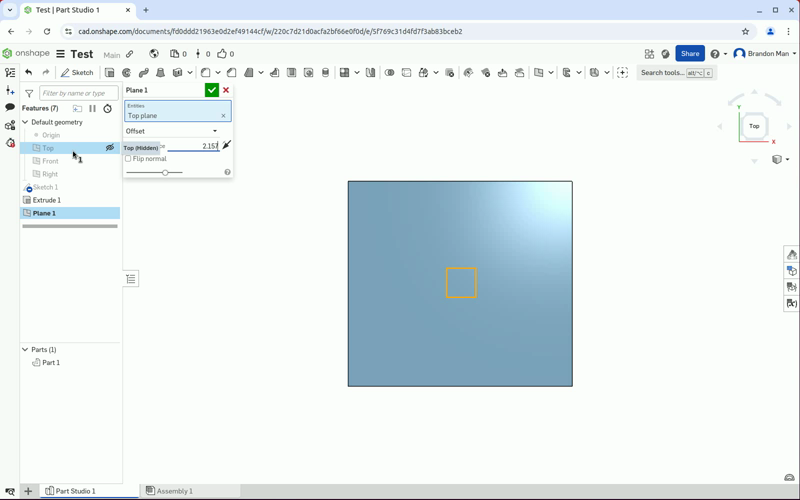
key(enter, 2)
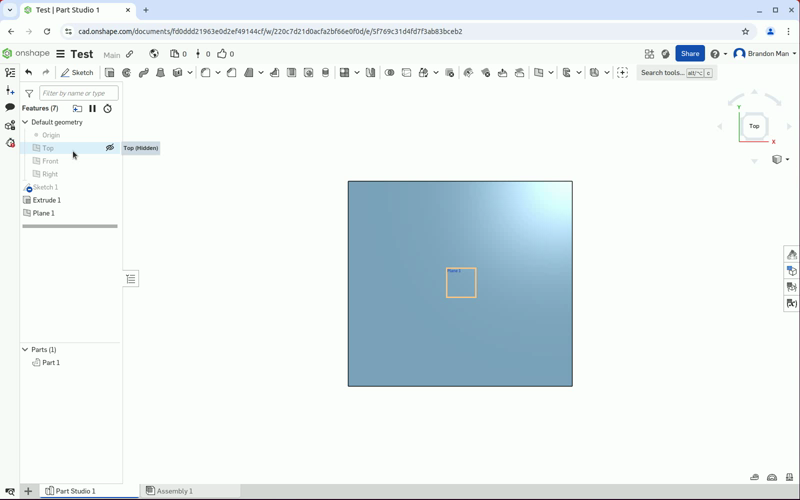
key(shift+s)
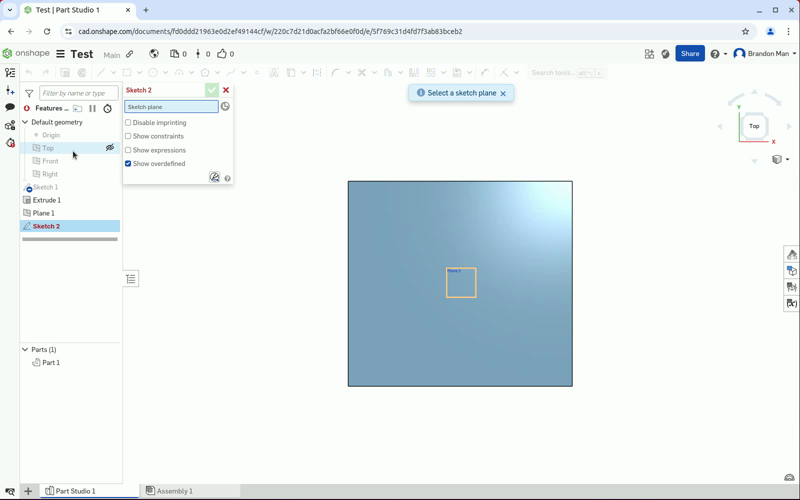
mouse_move(73, 215)
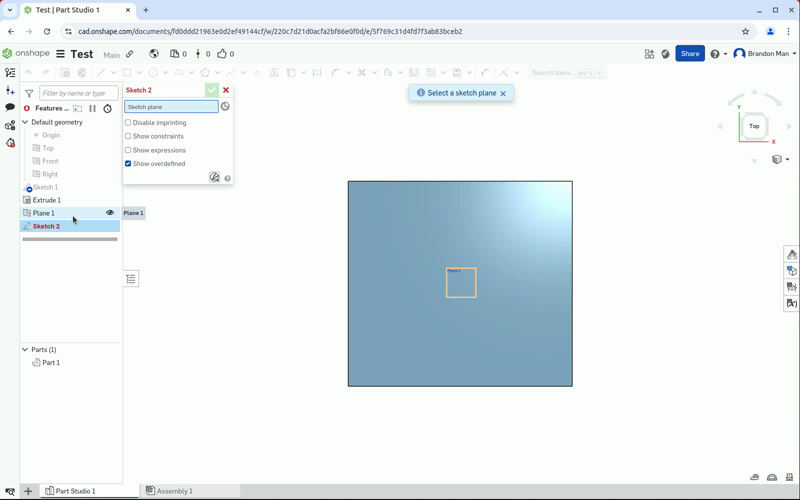
click(73, 215)
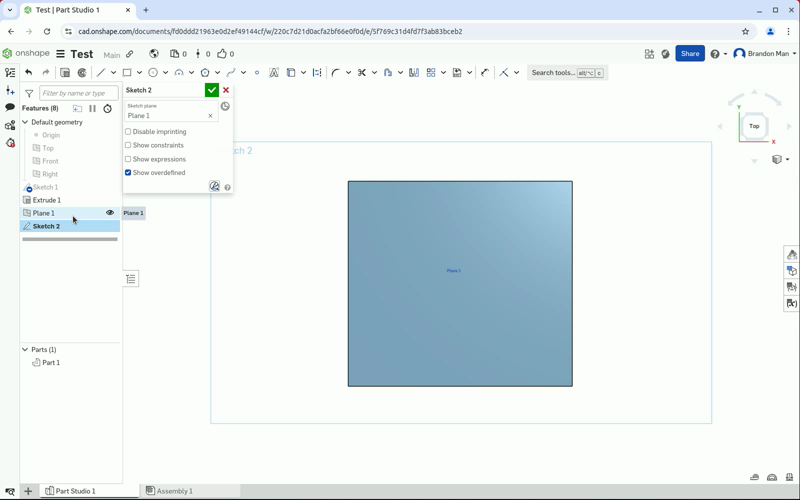
mouse_move(73, 352)
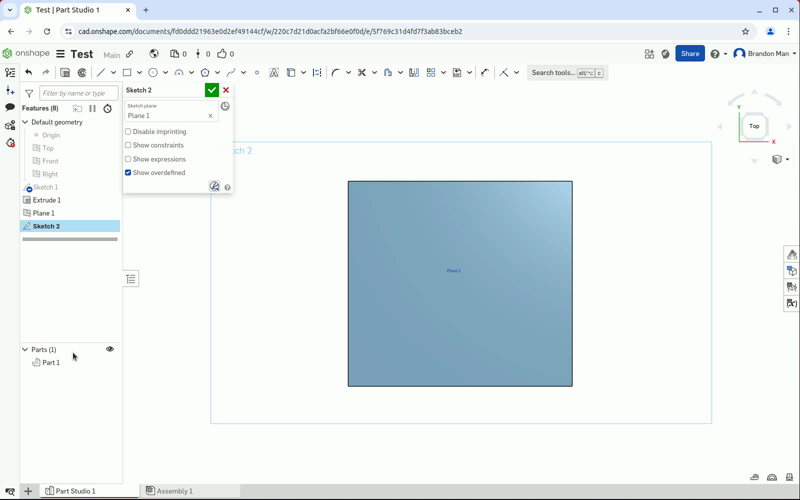
key(y)
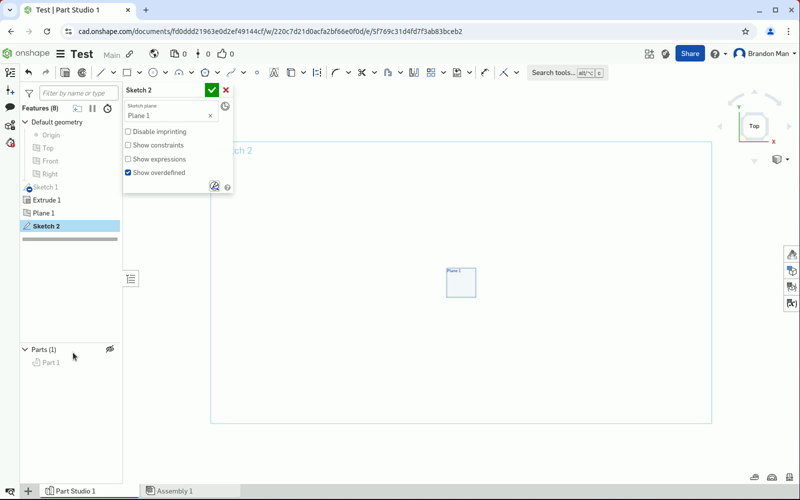
key(l)
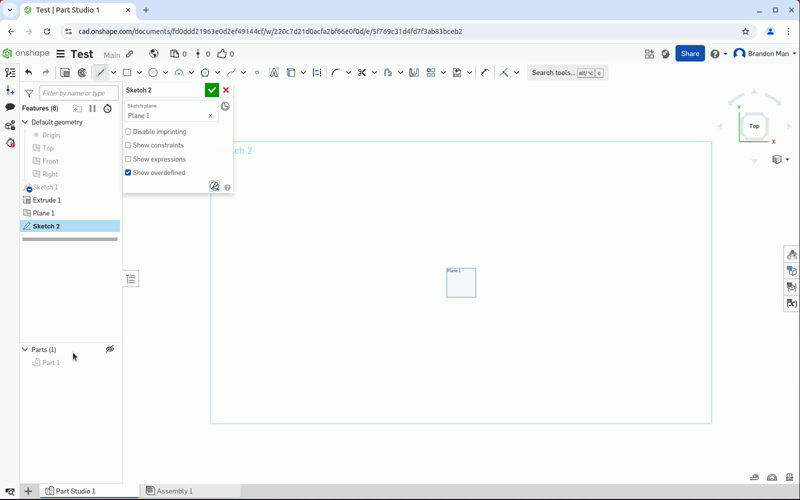
key_down(shift)
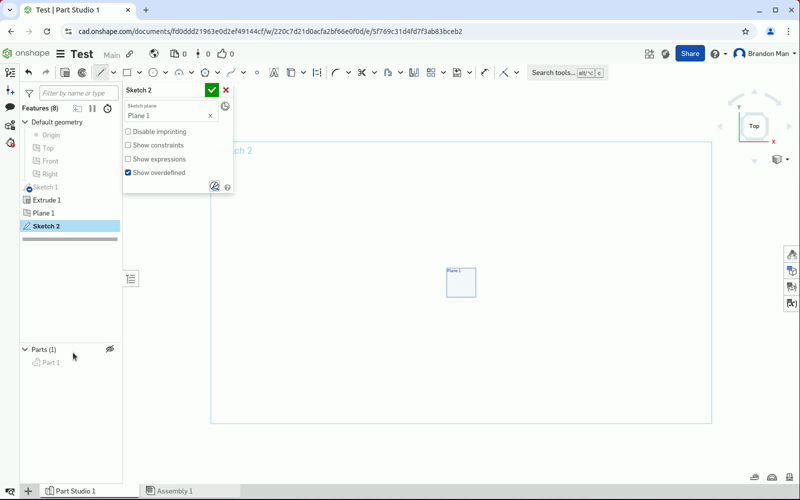
mouse_move(348, 386)
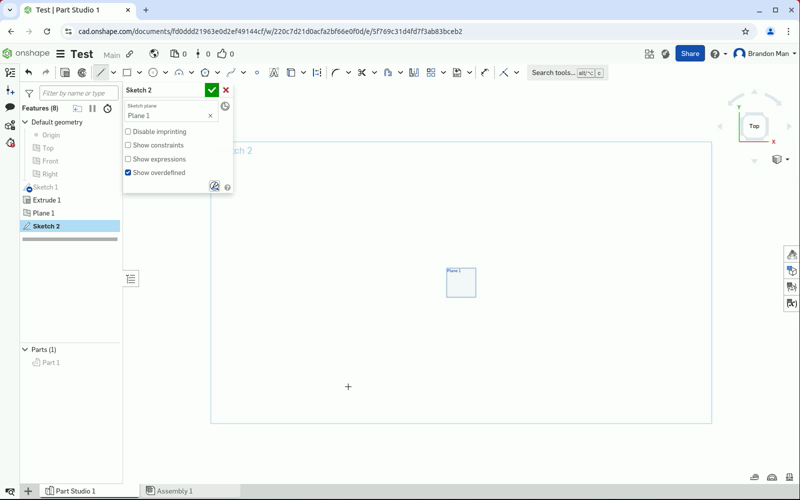
click(348, 386)
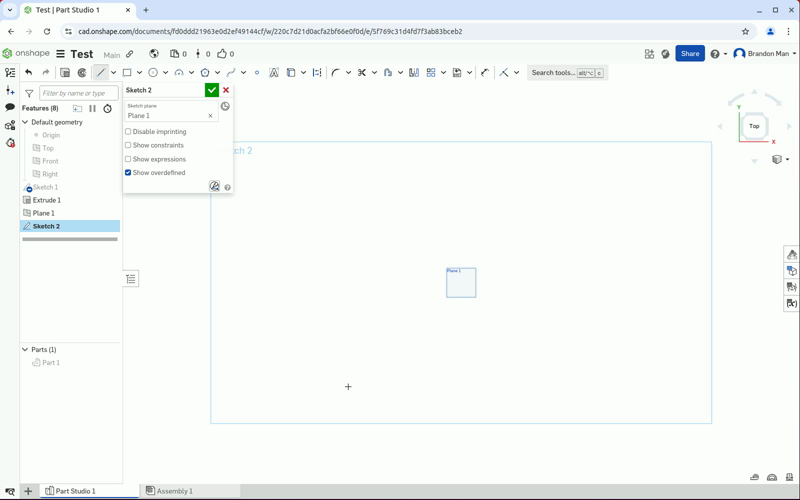
key_up(shift)
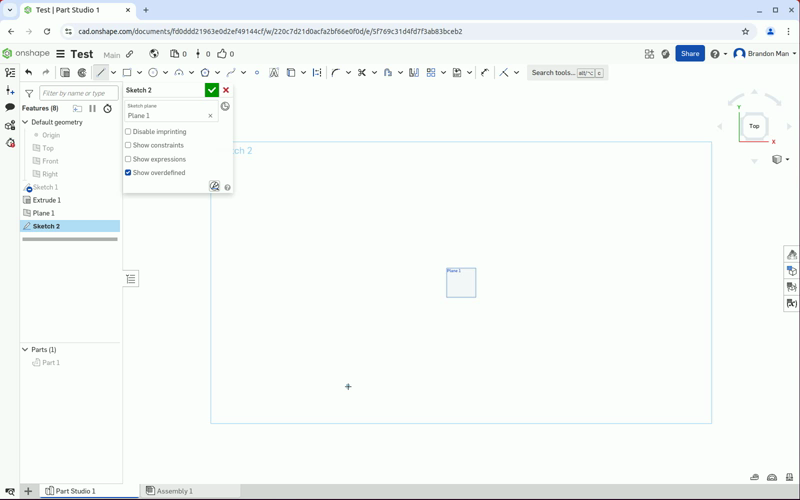
key_down(shift)
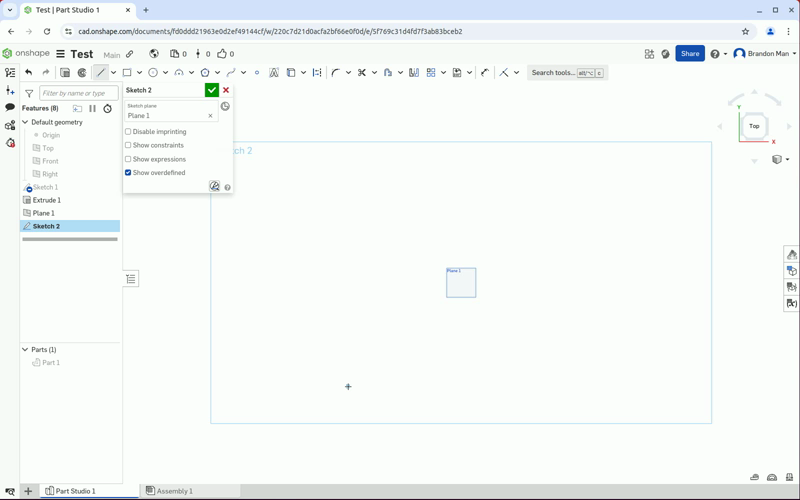
mouse_move(378, 386)
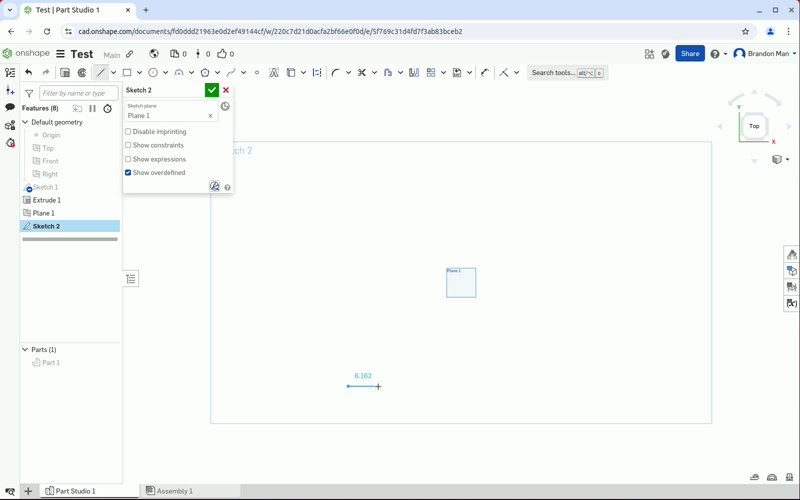
mouse_move(380, 386)
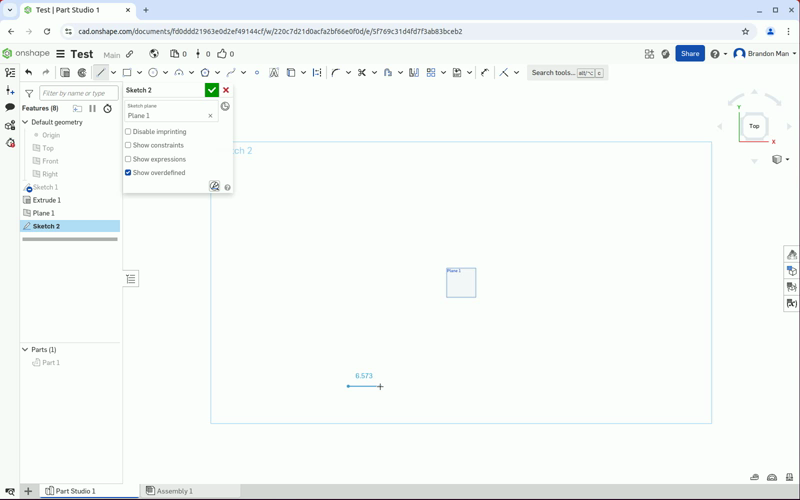
click(380, 386)
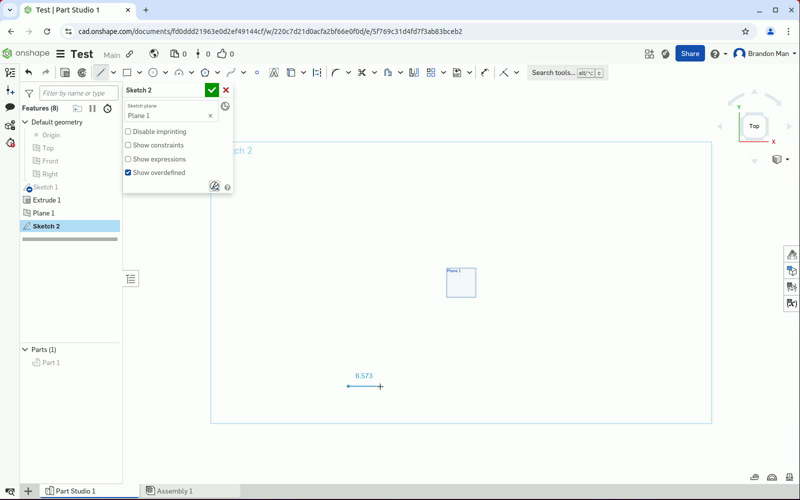
key_up(shift)
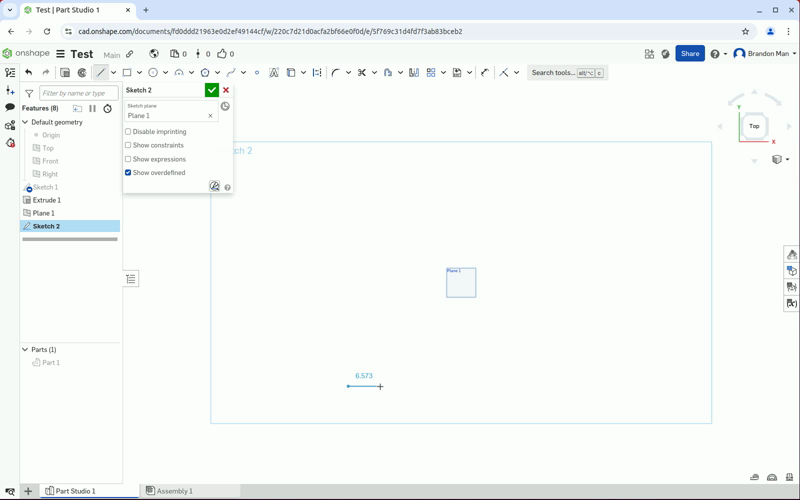
key_down(shift)
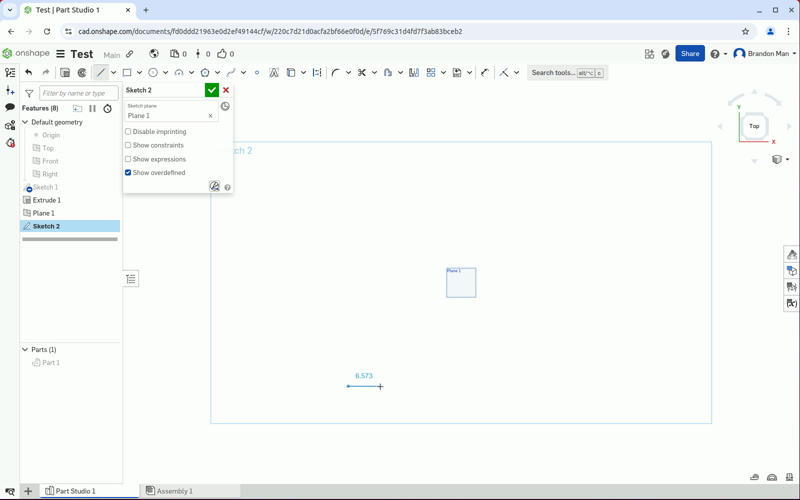
mouse_move(380, 259)
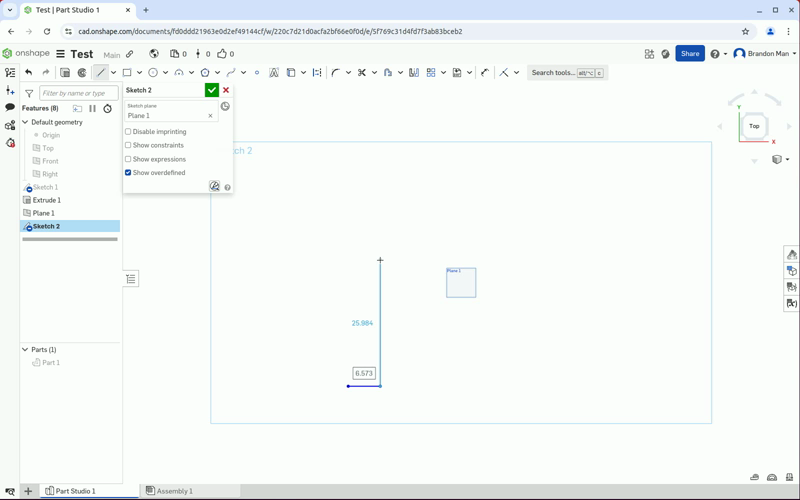
click(380, 259)
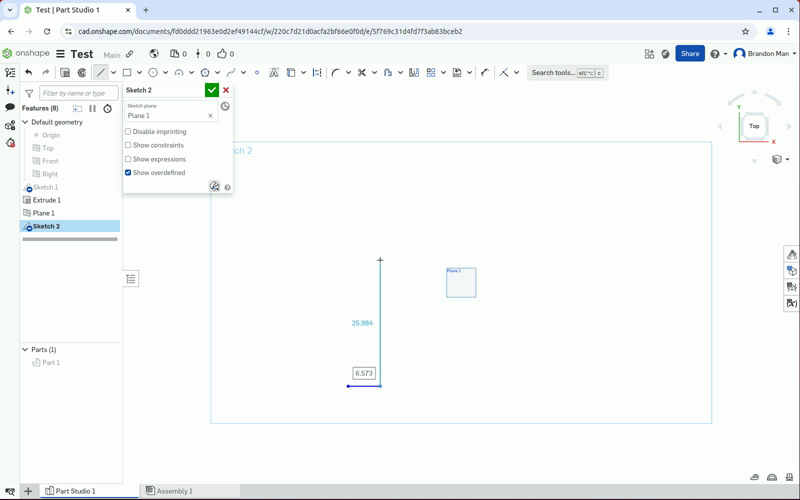
key_up(shift)
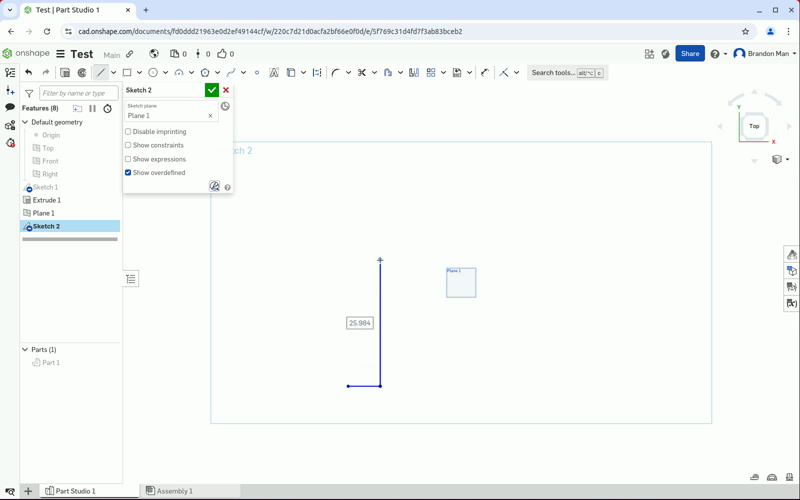
key_down(shift)
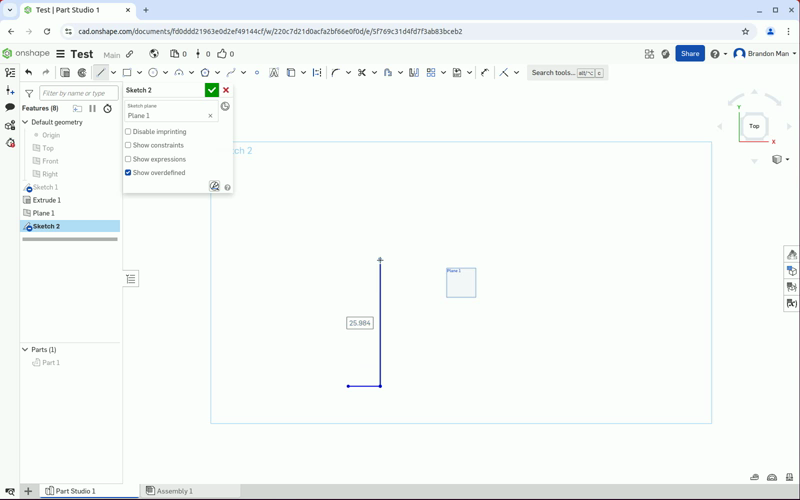
mouse_move(410, 259)
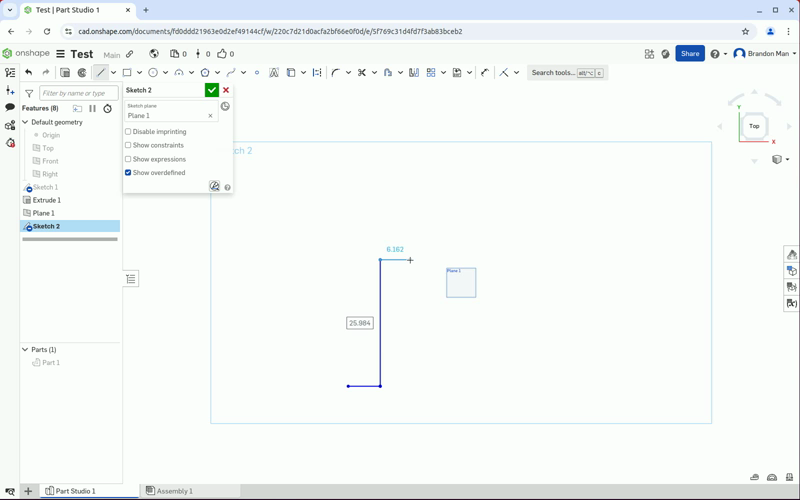
mouse_move(348, 259)
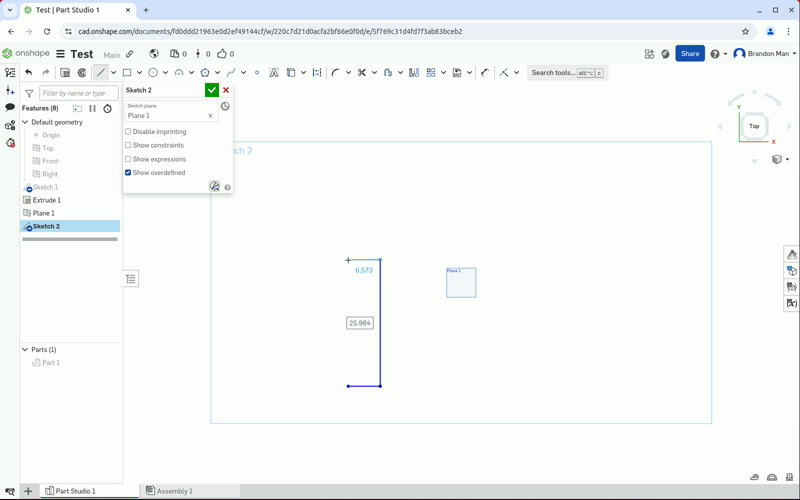
click(348, 259)
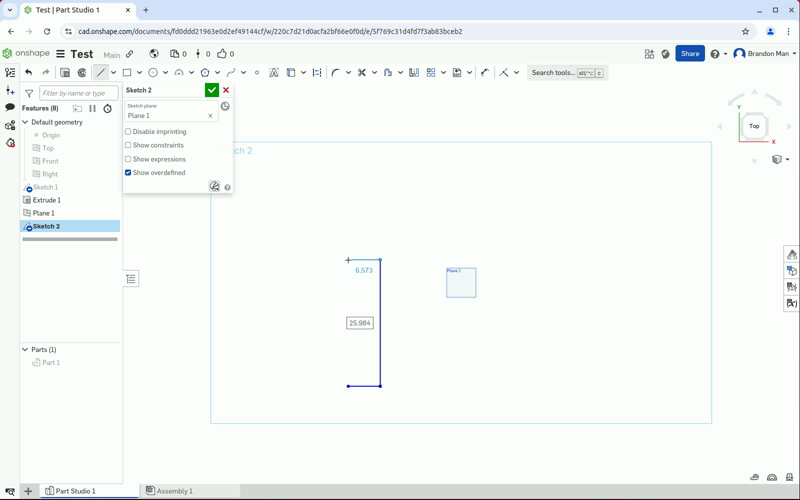
key_up(shift)
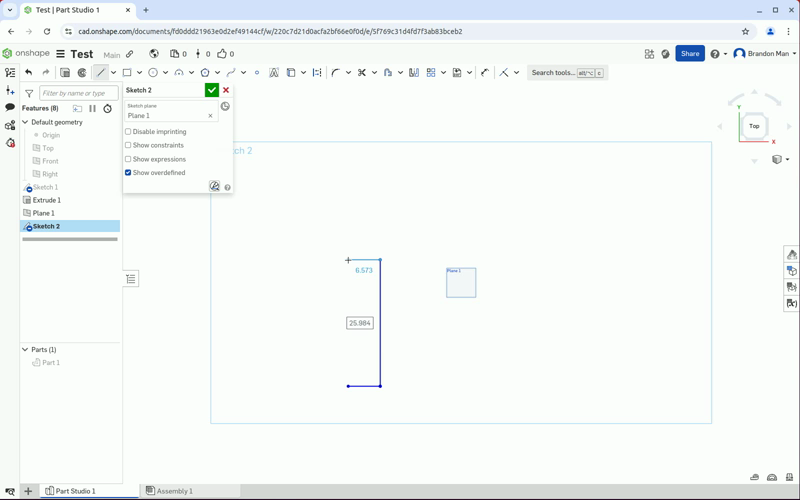
key_down(shift)
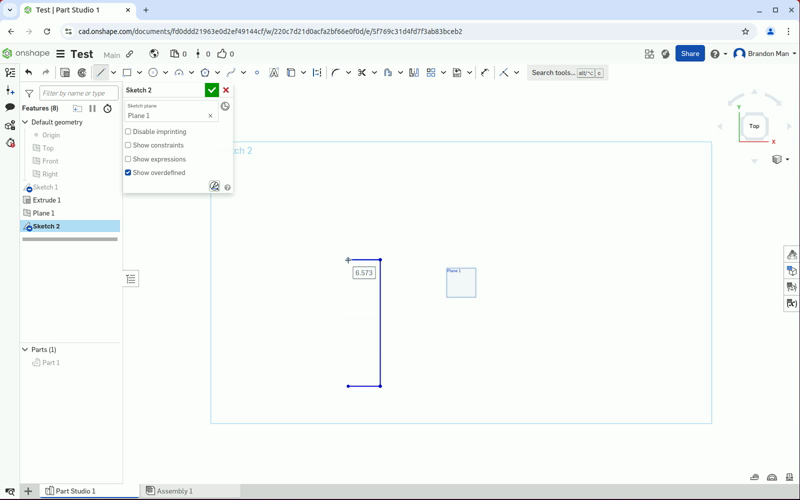
mouse_move(348, 386)
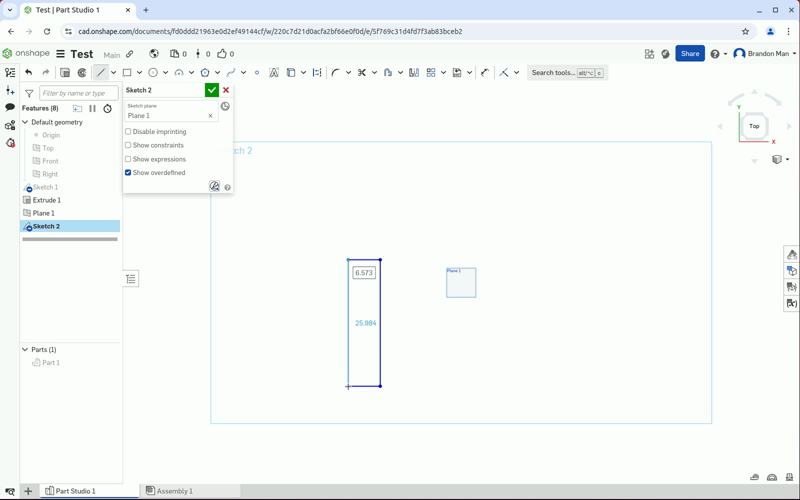
key_up(shift)
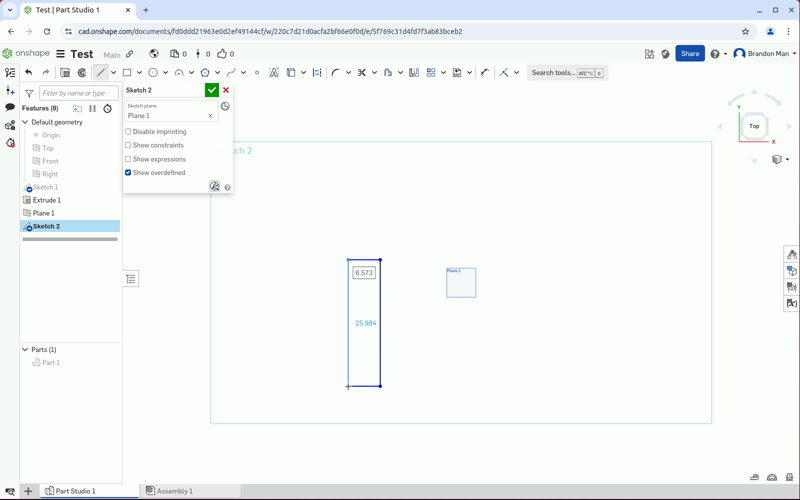
click(348, 386)
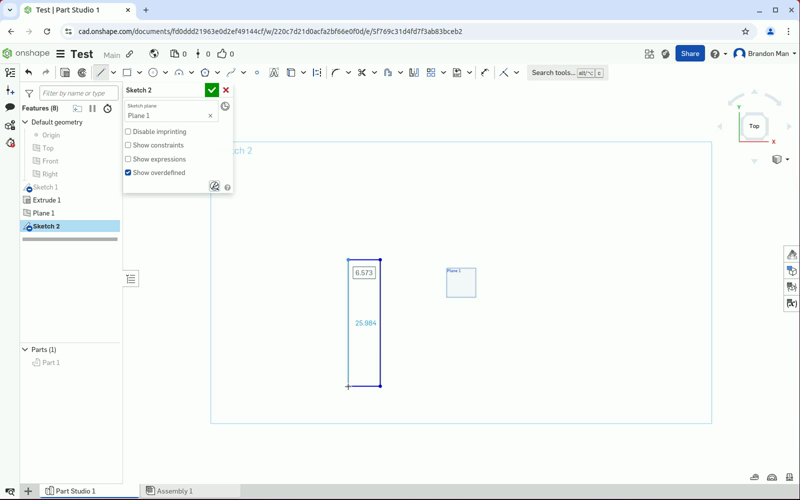
key(esc)
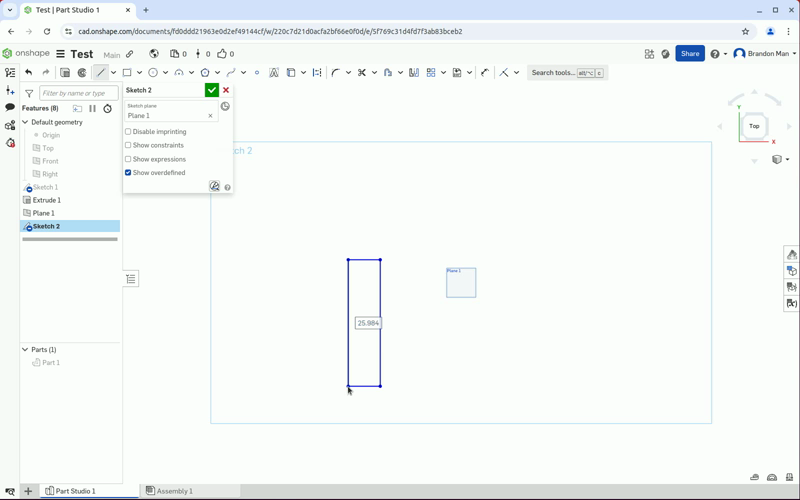
mouse_move(376, 271)
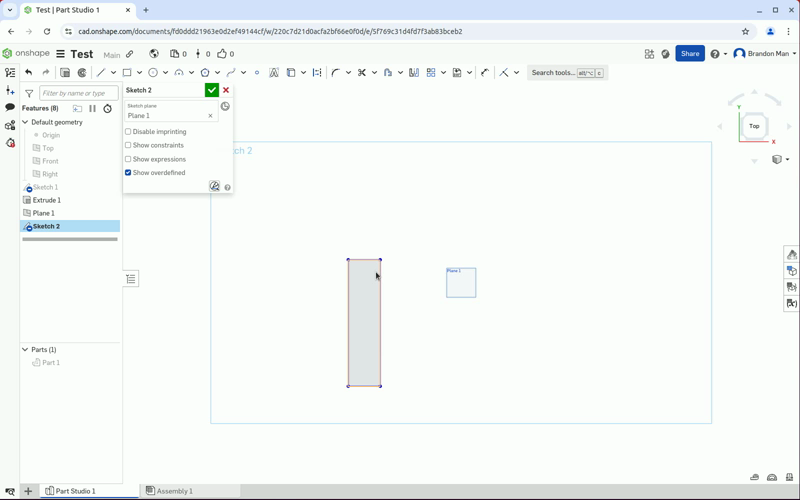
click(376, 271)
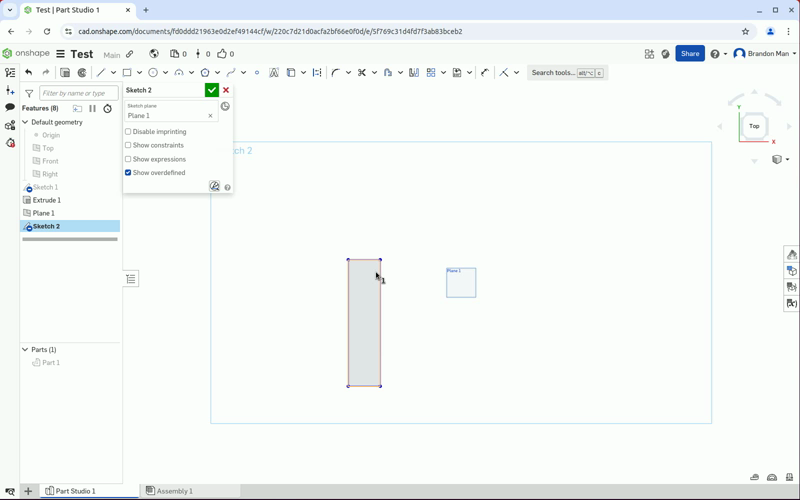
mouse_move(73, 352)
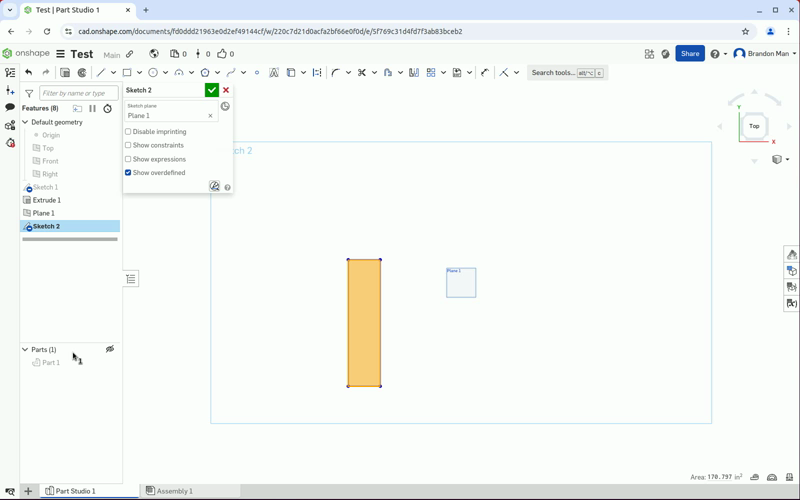
key(shift+y)
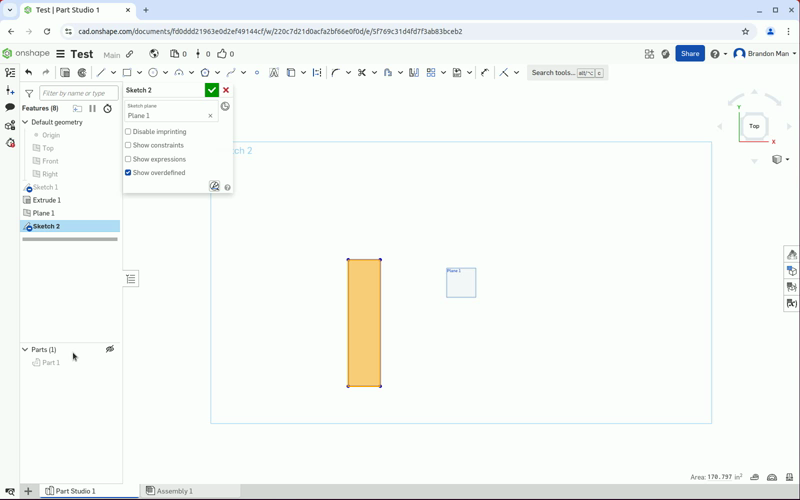
key(shift+e)
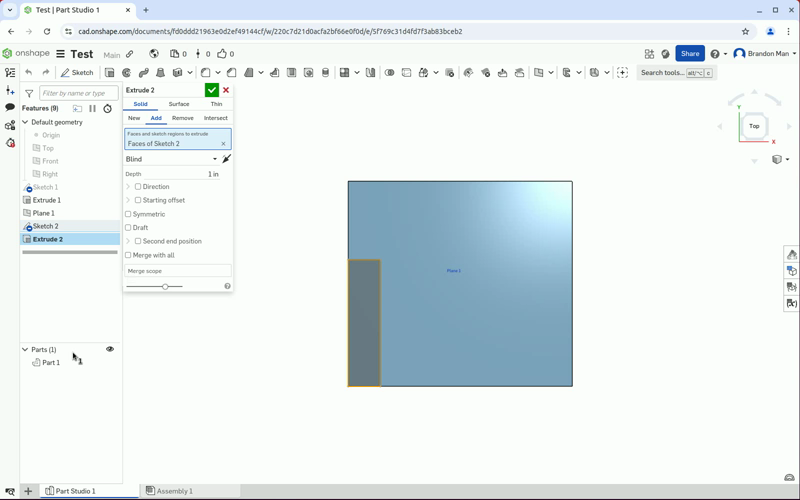
mouse_move(143, 106)
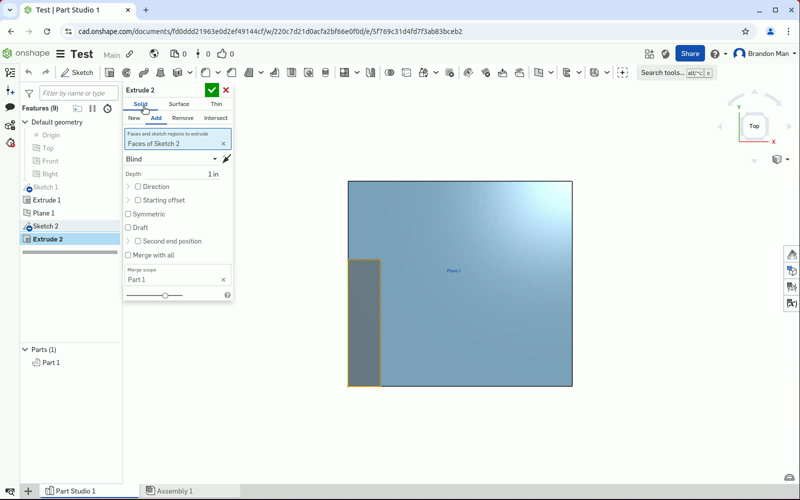
click(143, 106)
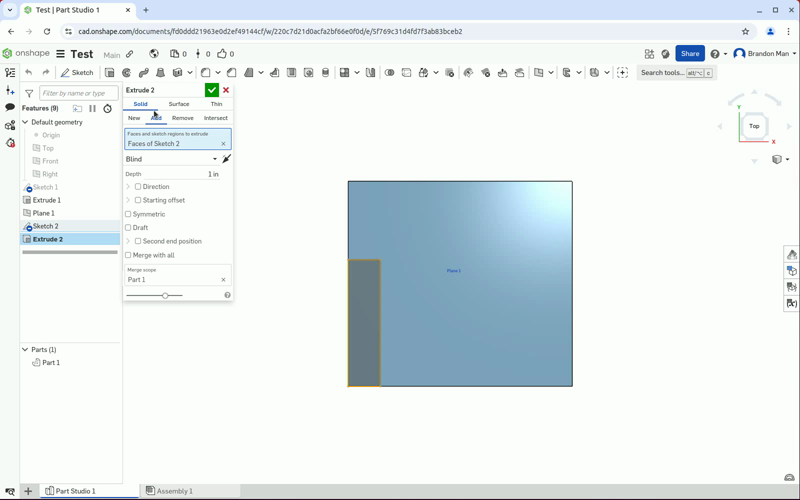
mouse_move(186, 120)
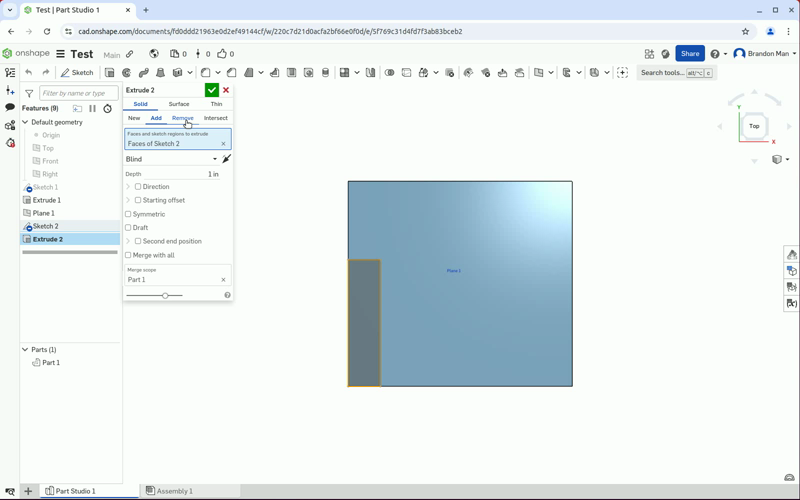
click(186, 120)
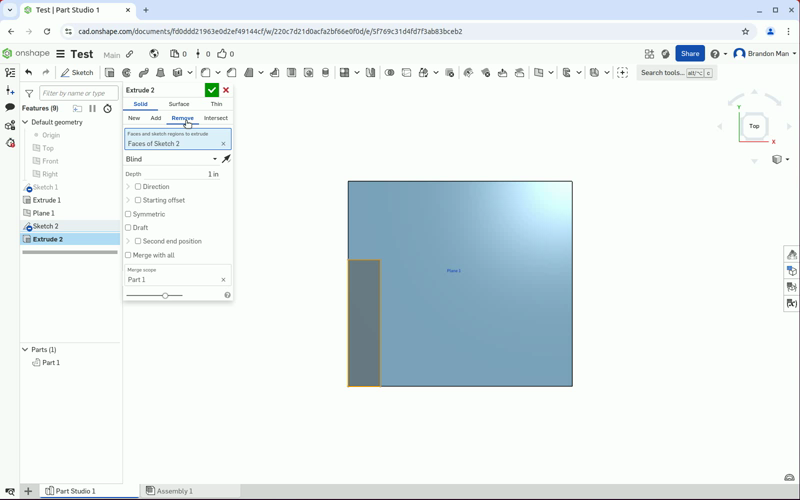
key(tab, 4)
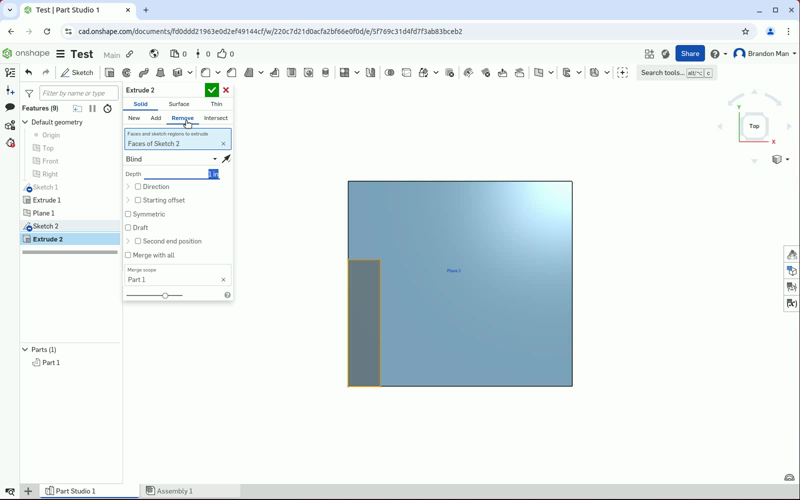
text(0.722)
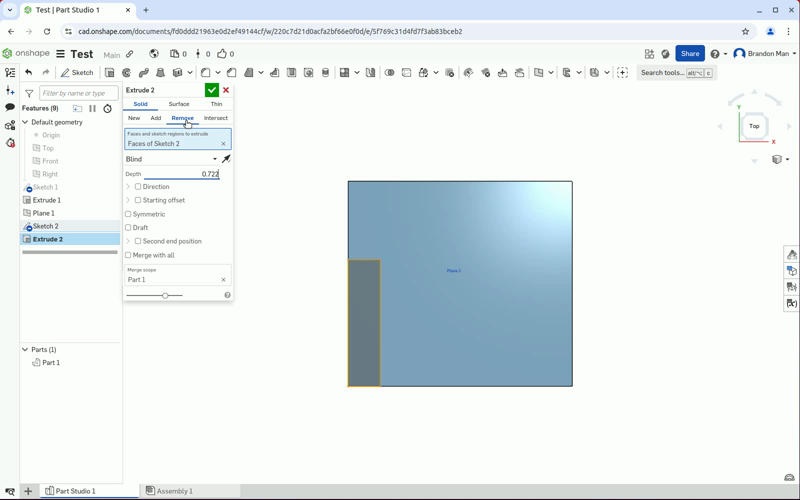
key(tab, 6)
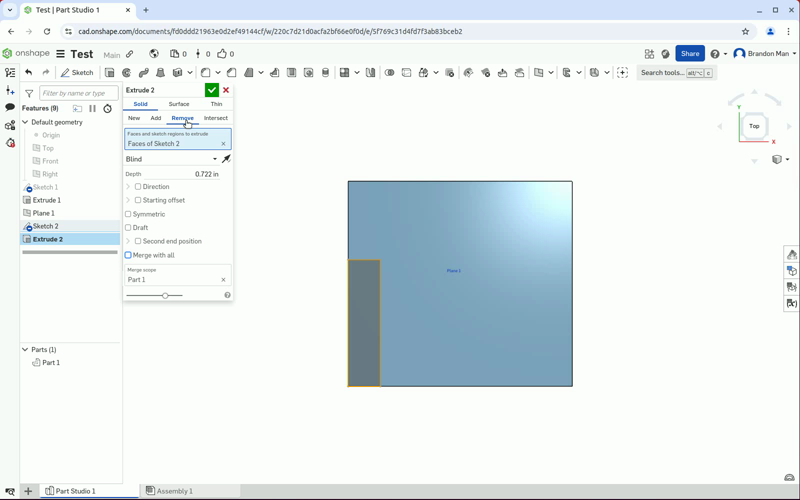
key(space)
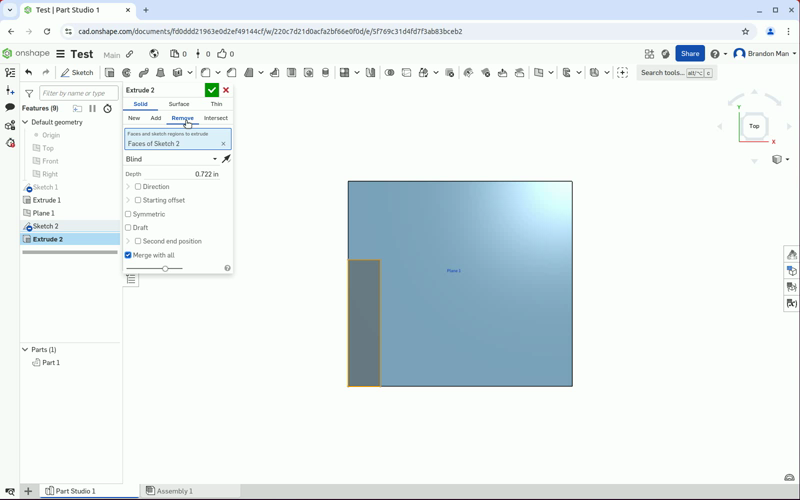
key(enter)
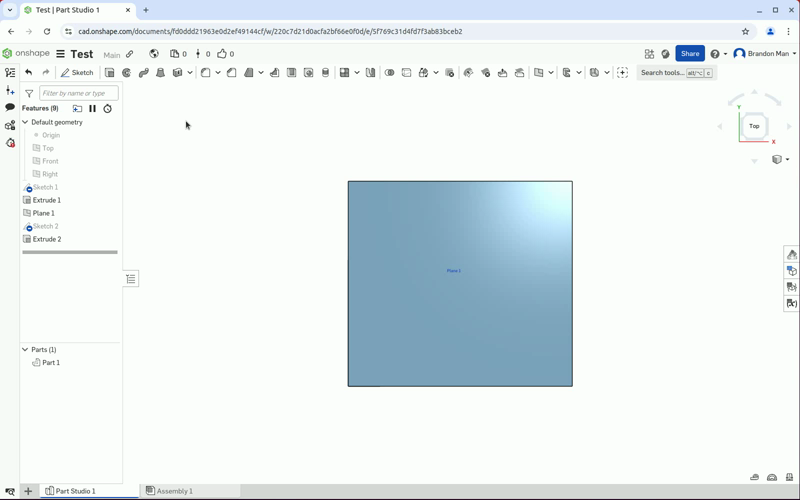
key(shift+h)
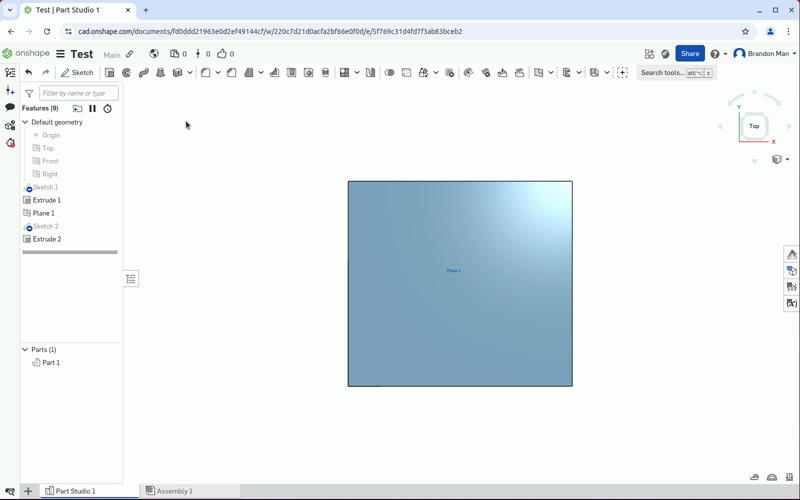
key(shift+h)
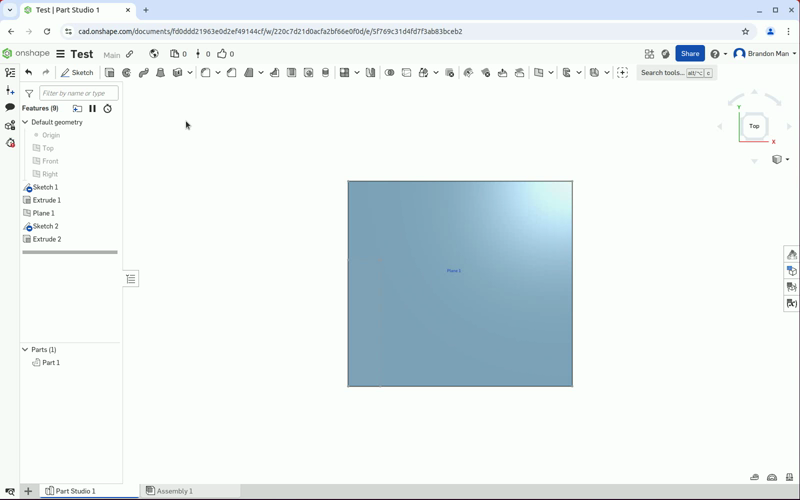
key(shift+7)
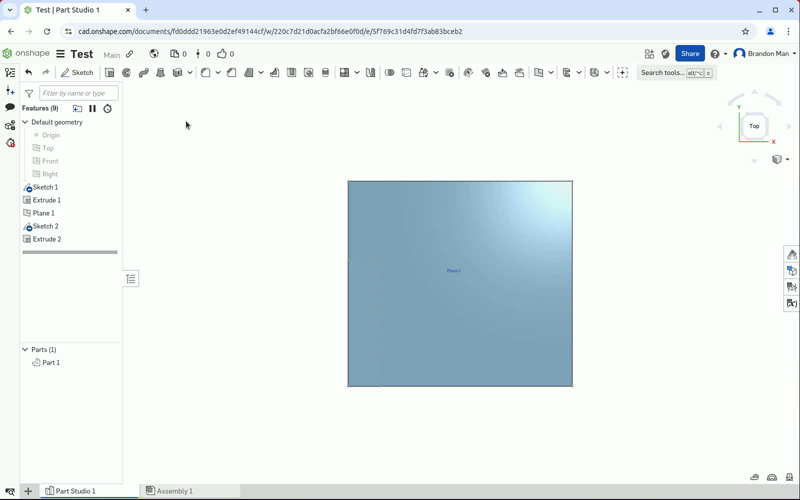
key(up, 3)
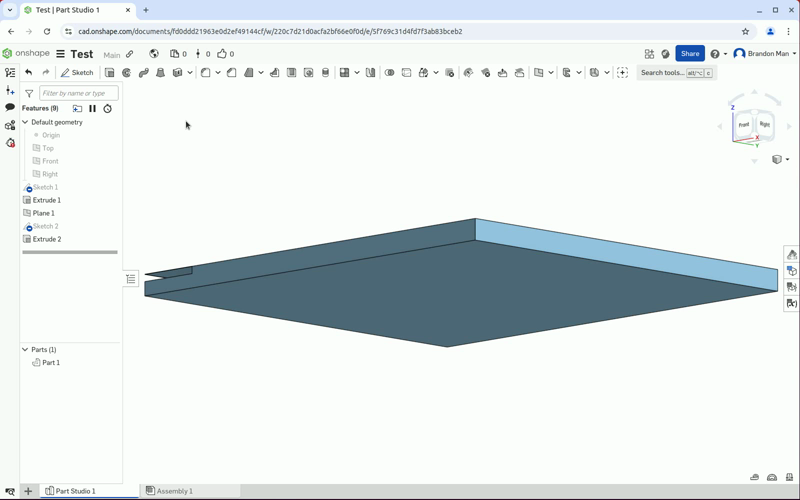
key(left, 3)
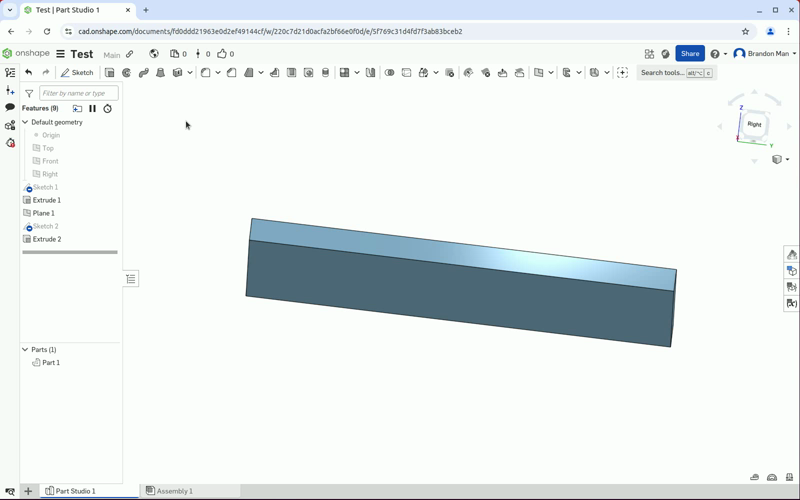
key(right, 3)
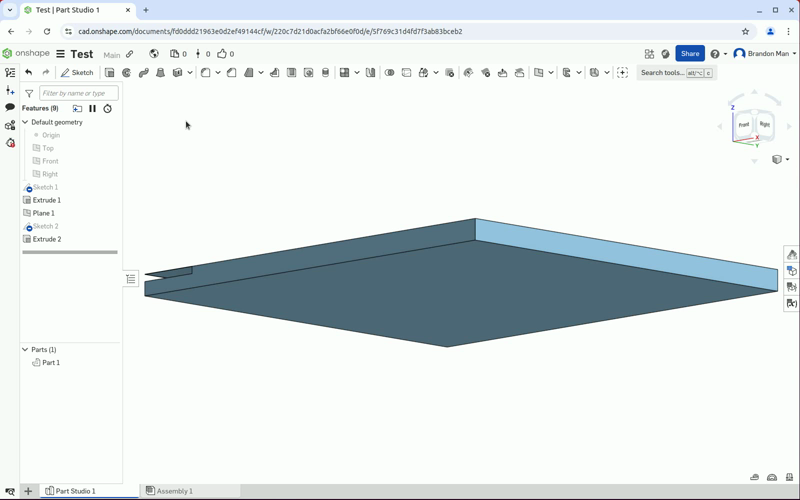
key(down, 3)
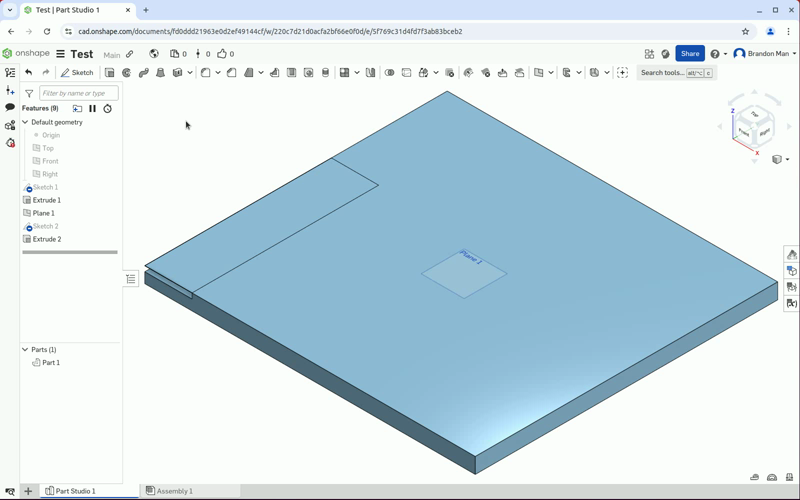
mouse_move(73, 189)
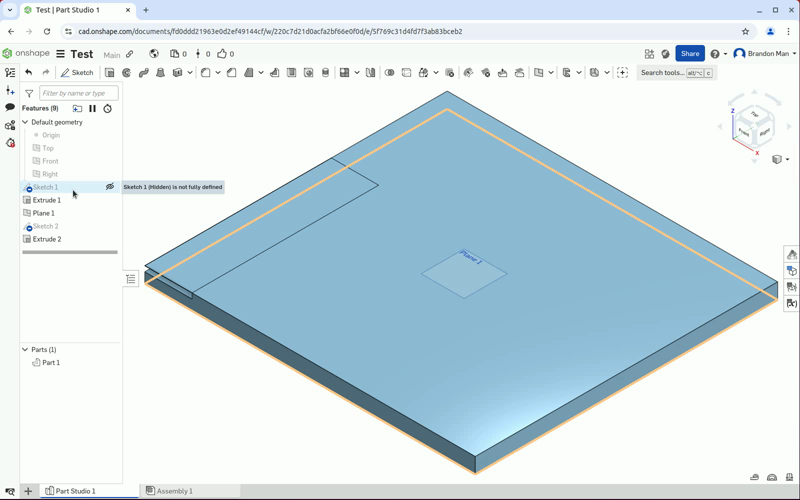
click(73, 189)